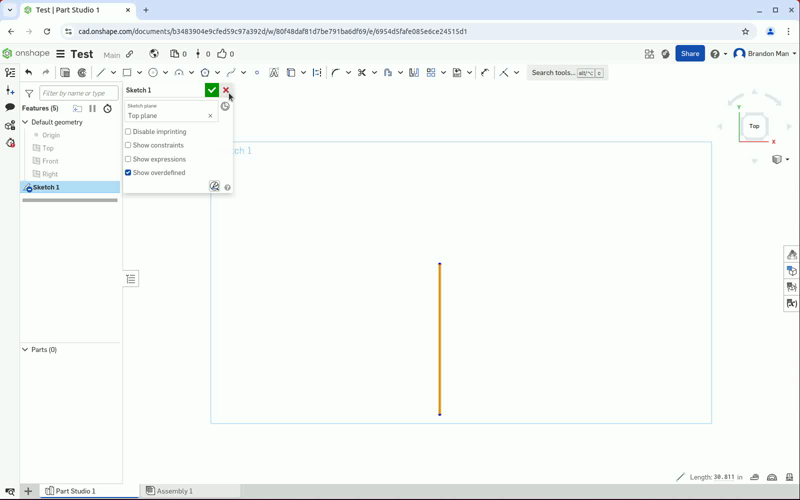
key(shift+h)
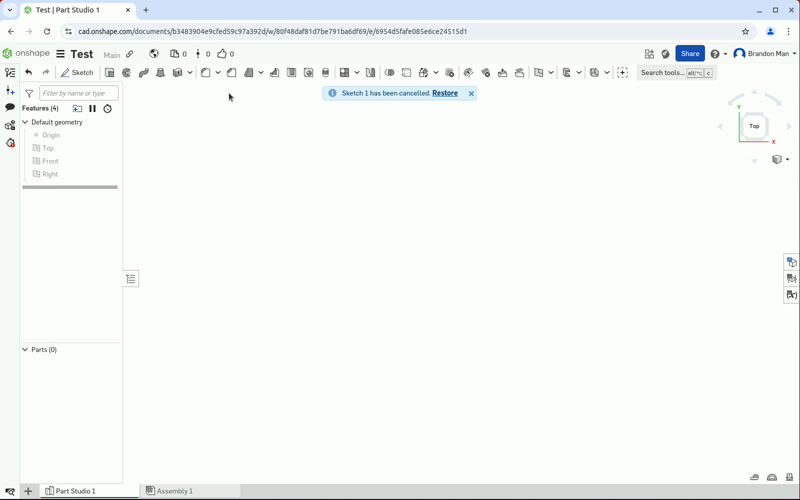
mouse_move(73, 352)
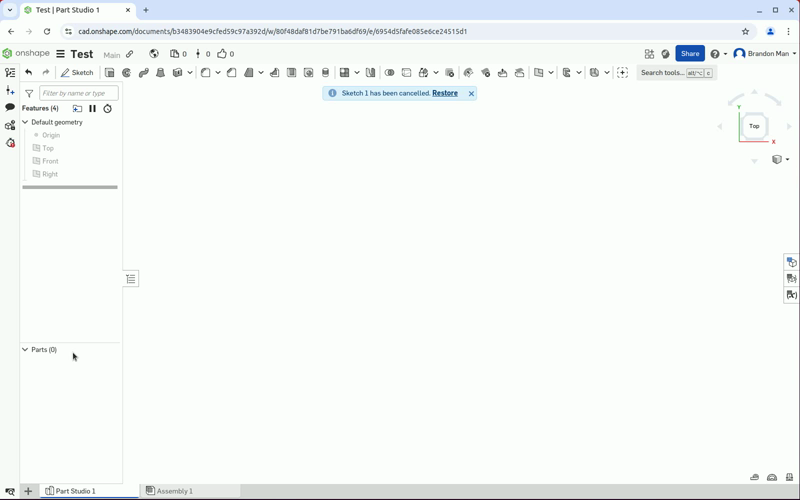
key(y)
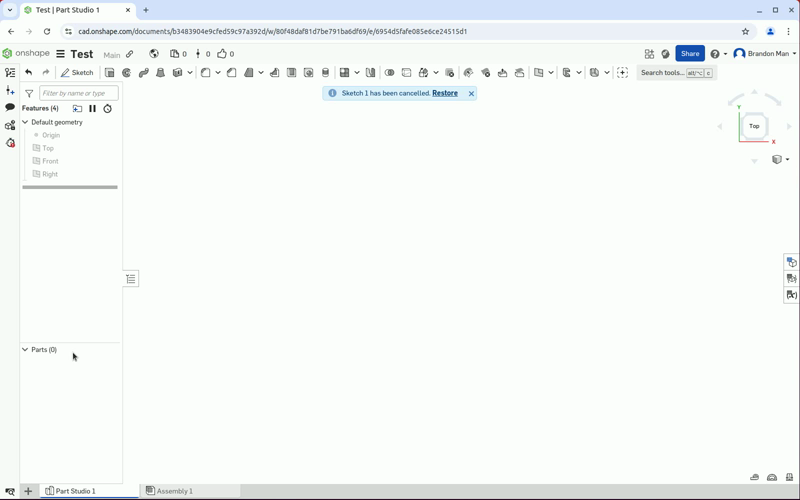
key(shift+p)
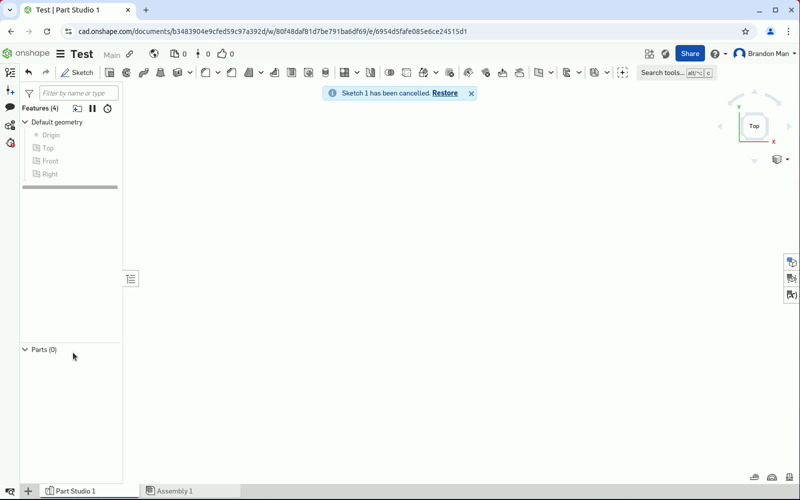
key(space)
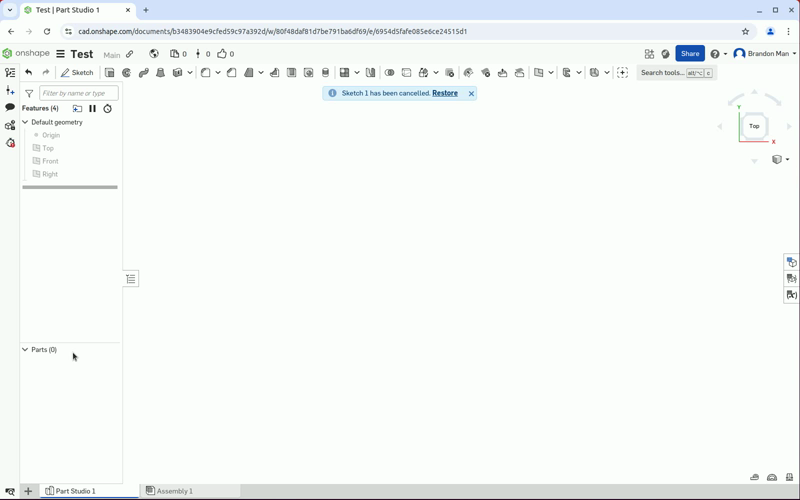
key_down(shift)
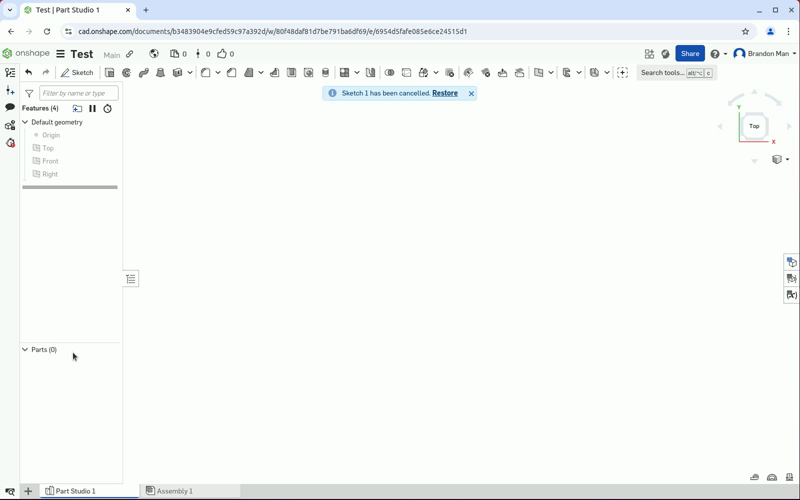
key(up)
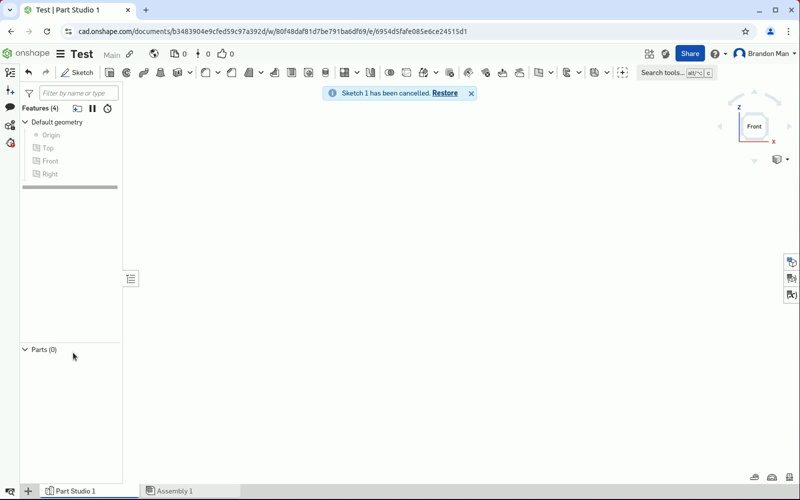
key_up(shift)
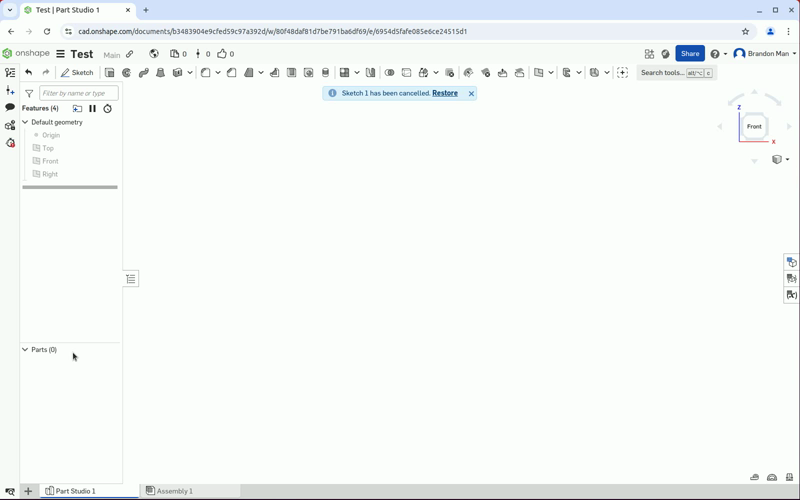
mouse_move(73, 352)
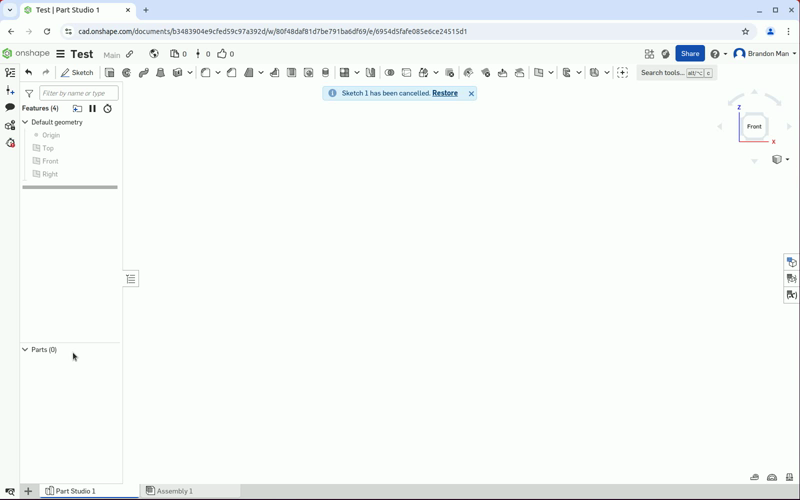
key(shift+y)
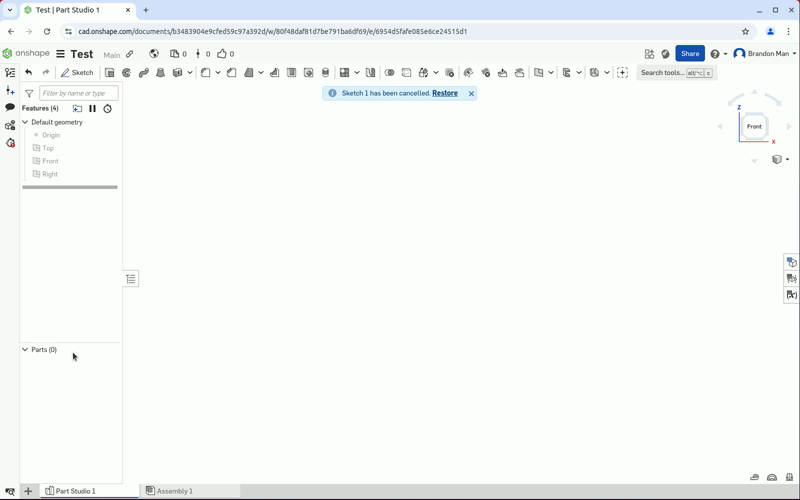
key(shift+s)
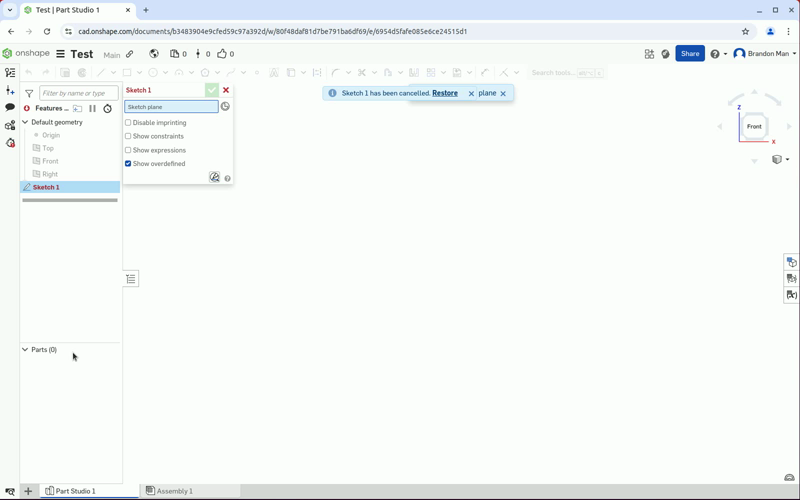
mouse_move(73, 163)
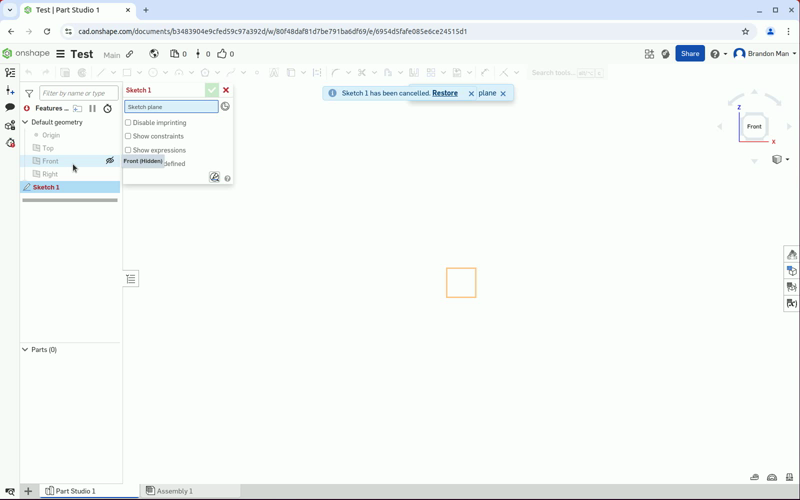
click(73, 163)
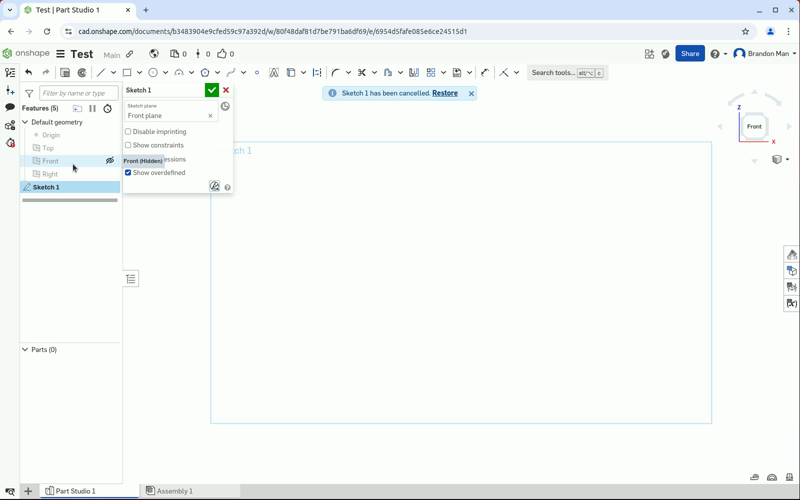
mouse_move(73, 352)
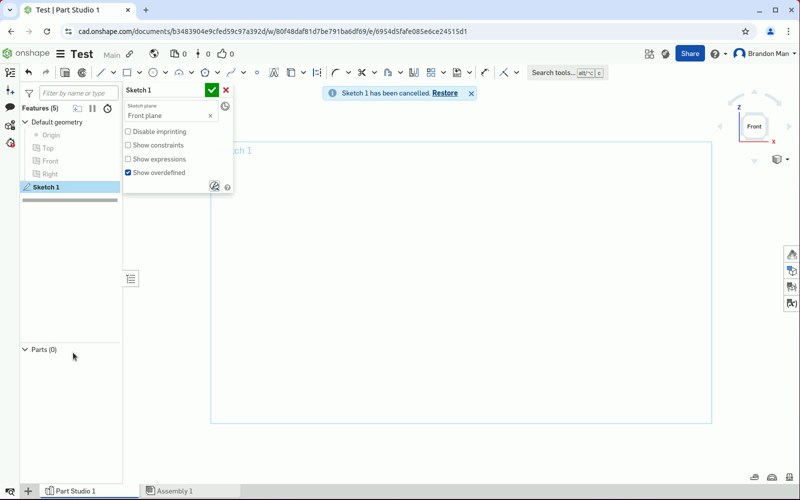
key(y)
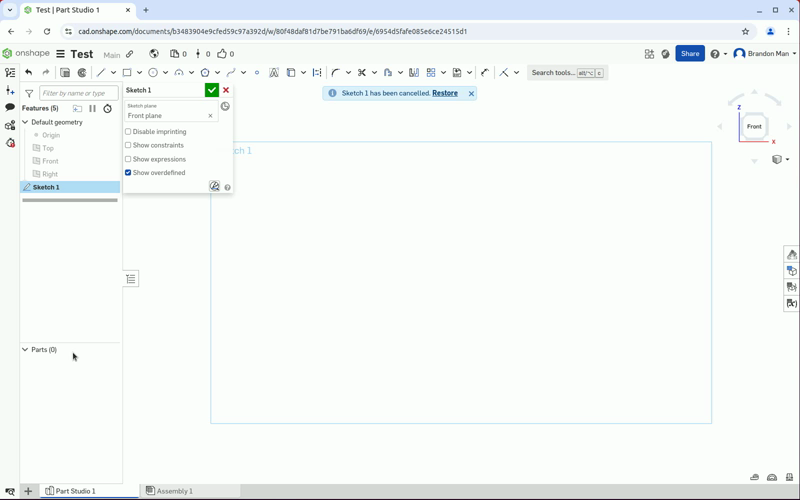
key(l)
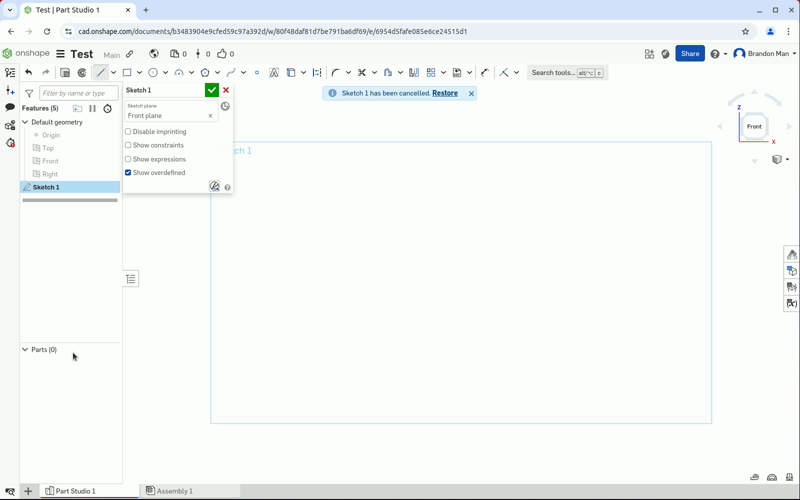
key_down(shift)
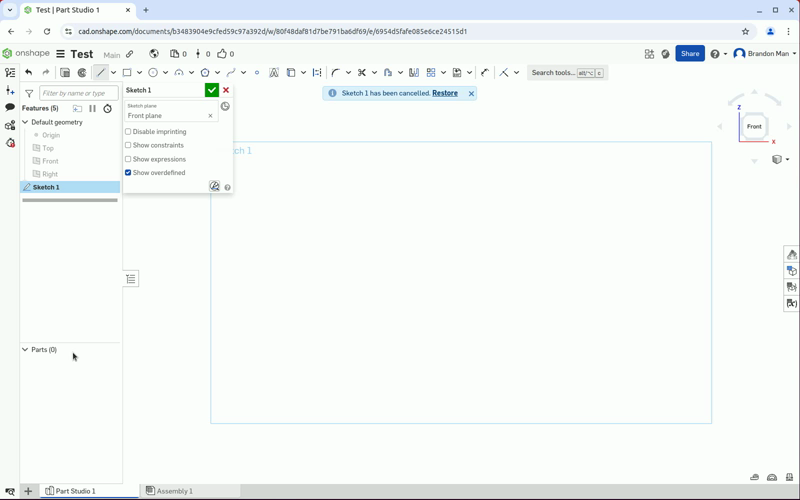
mouse_move(454, 300)
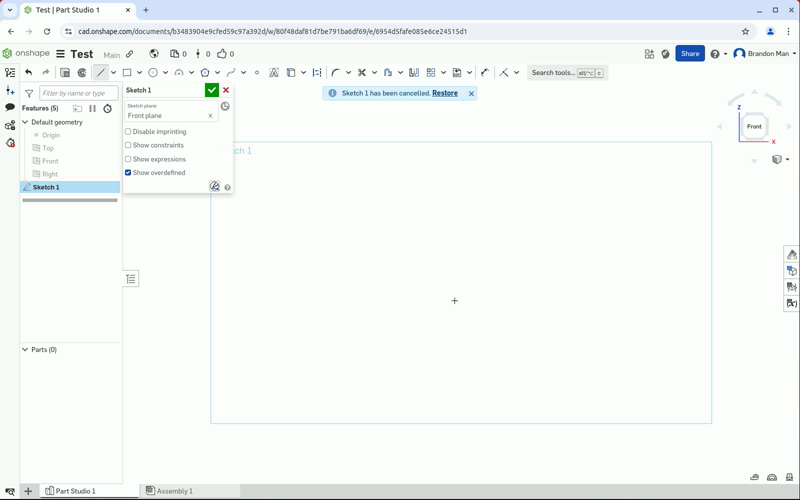
click(454, 300)
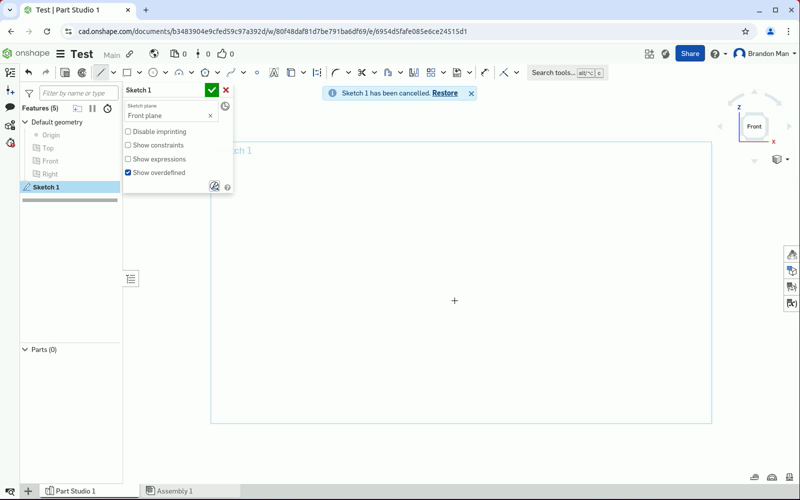
key_up(shift)
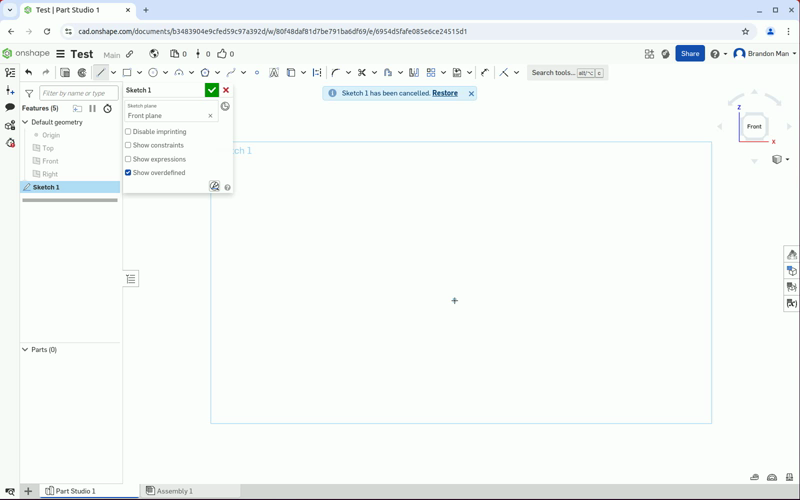
key_down(shift)
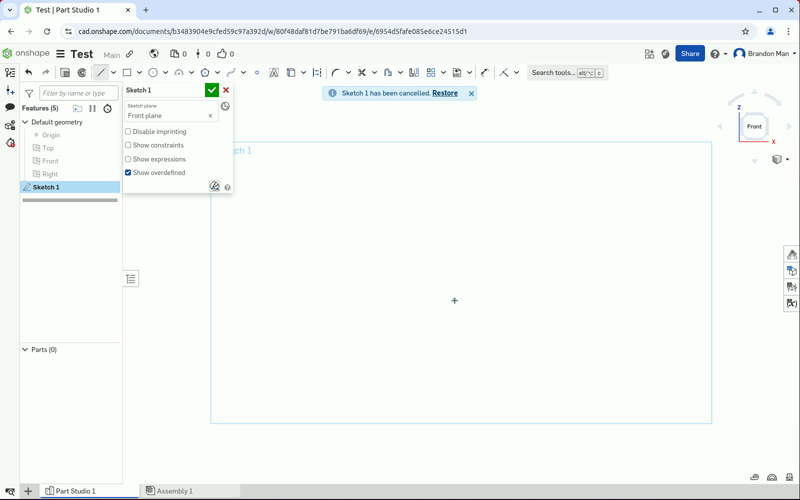
mouse_move(484, 300)
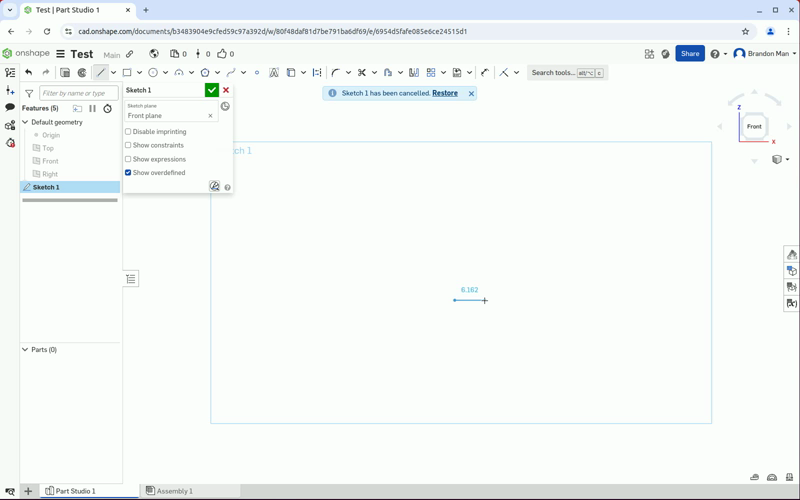
mouse_move(464, 300)
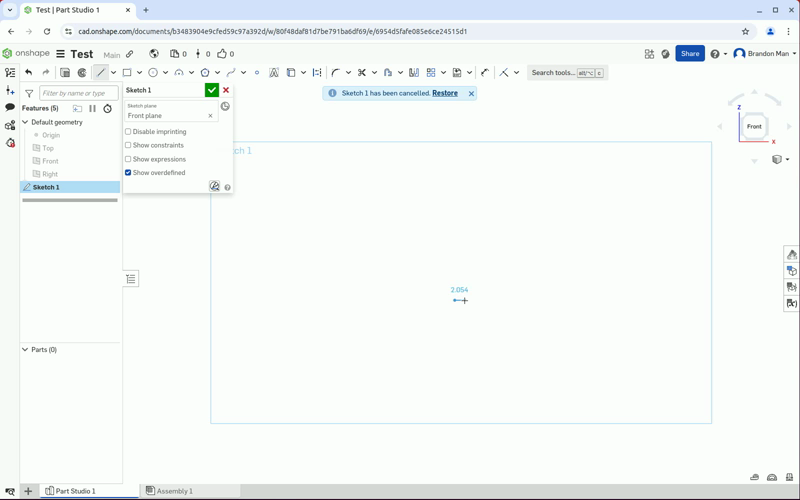
click(464, 300)
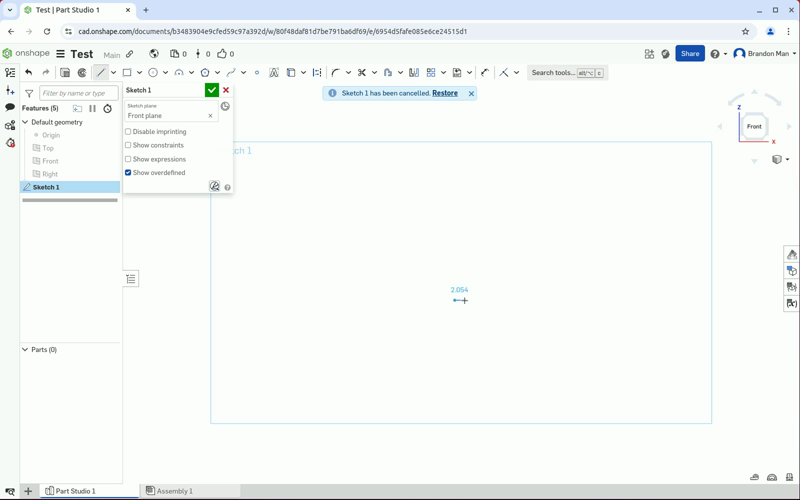
key_up(shift)
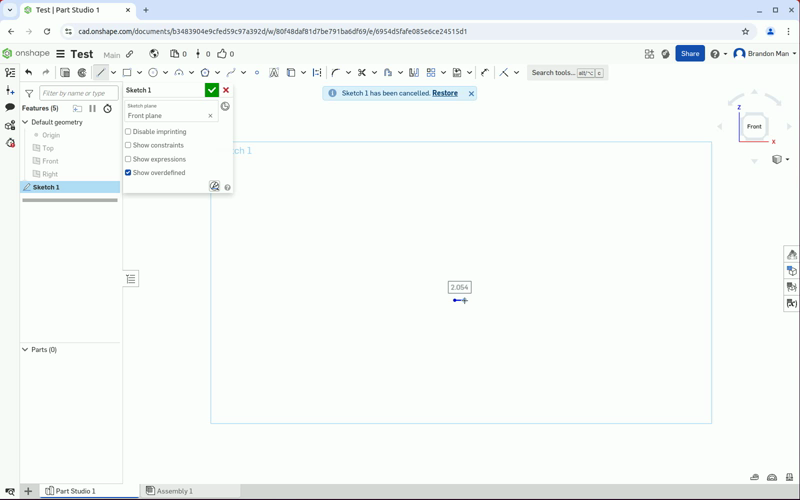
key_down(shift)
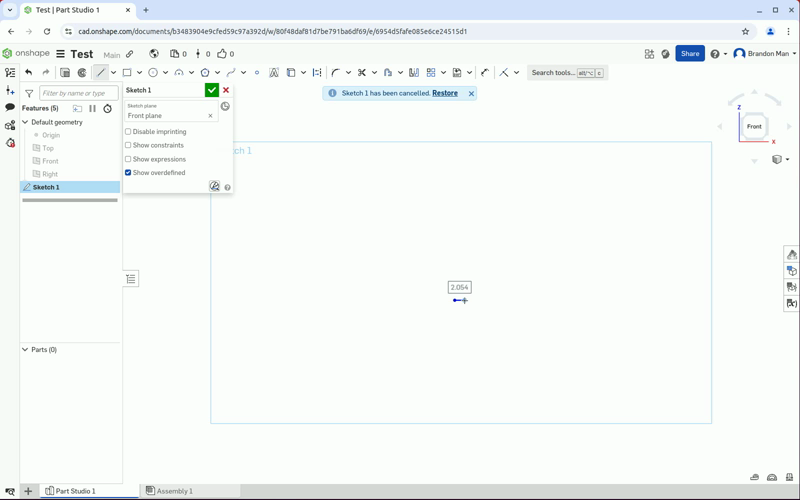
mouse_move(464, 195)
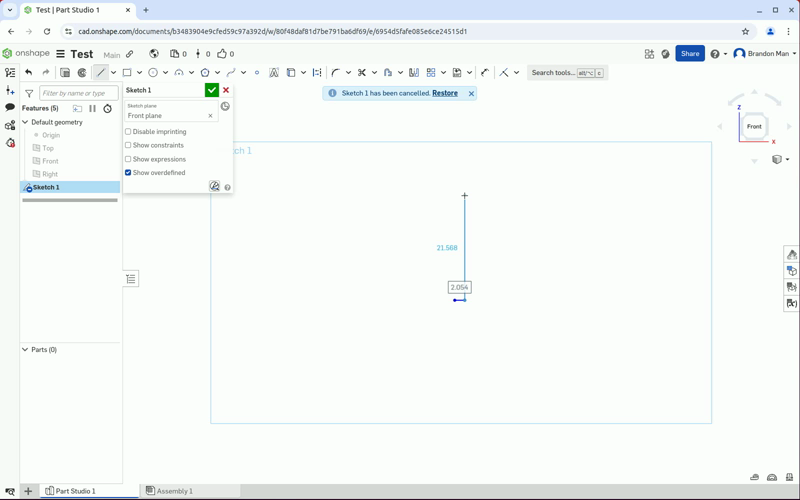
click(464, 195)
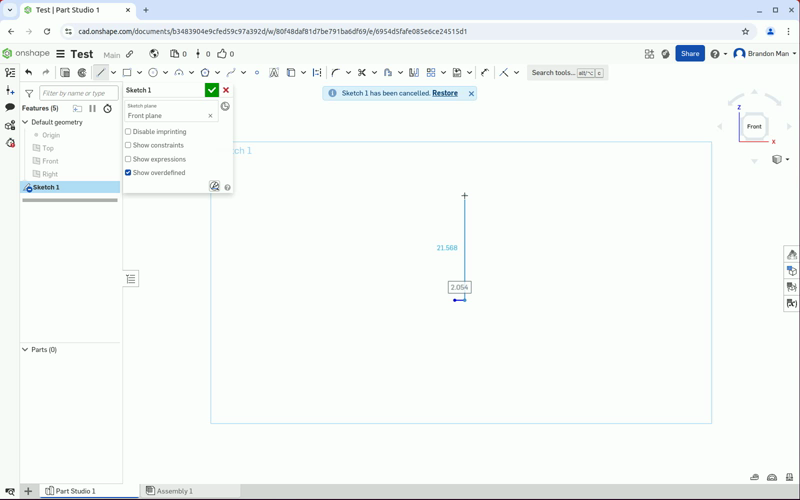
key_up(shift)
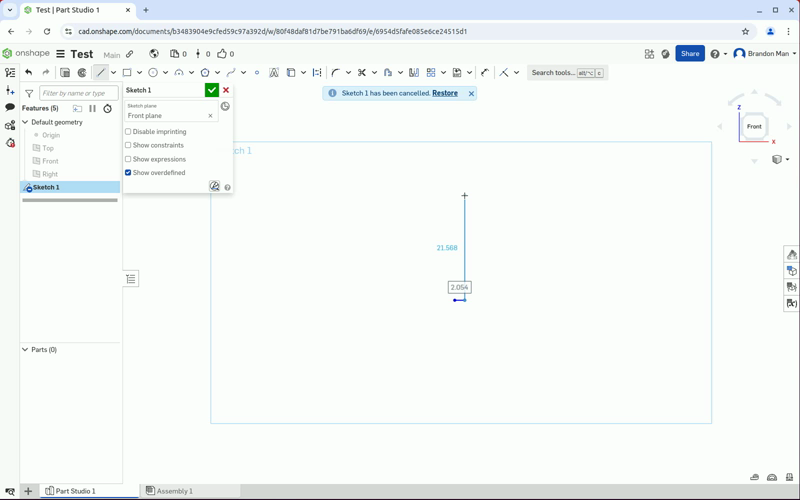
key_down(shift)
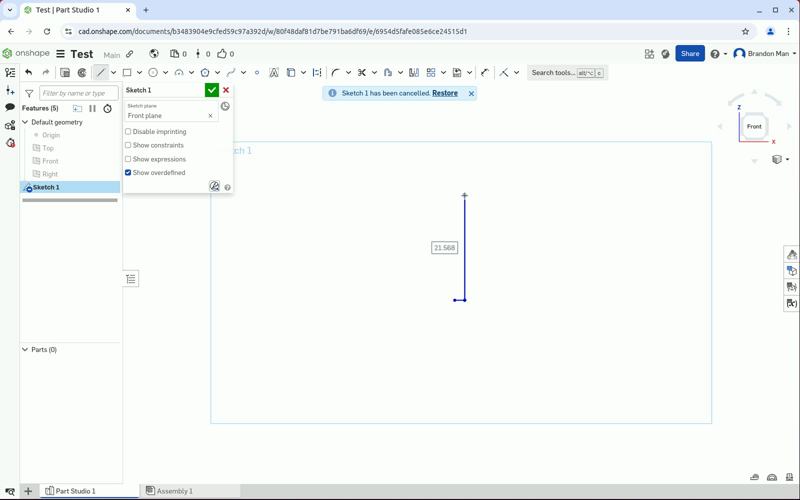
mouse_move(495, 195)
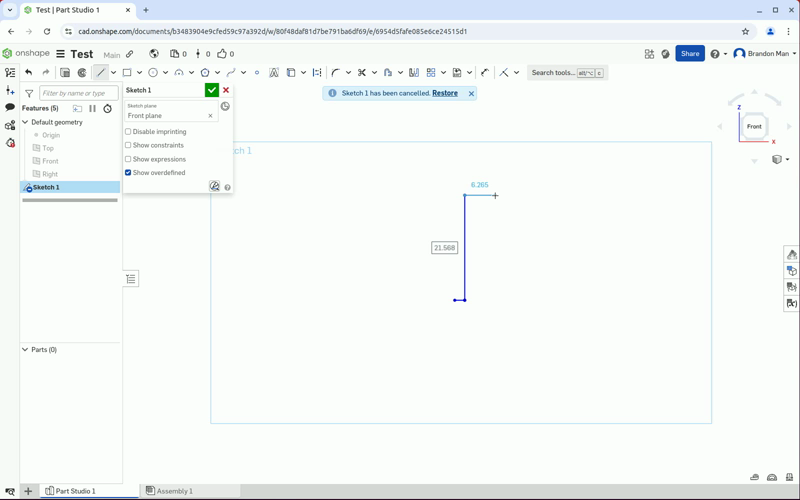
mouse_move(454, 195)
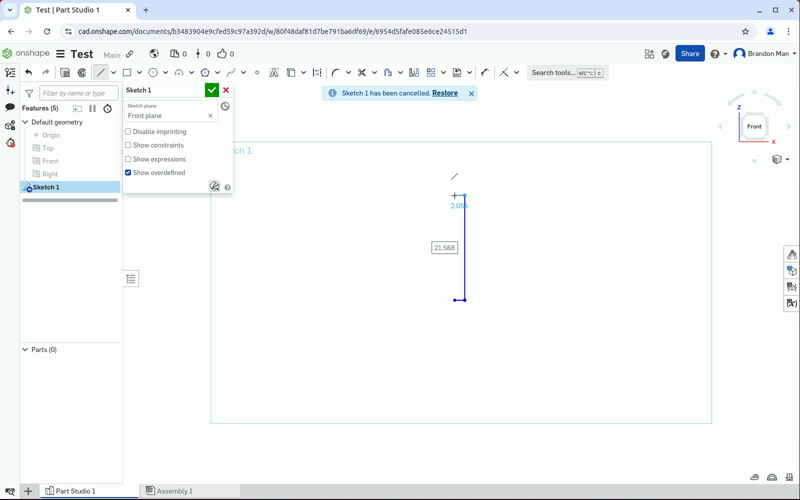
click(454, 195)
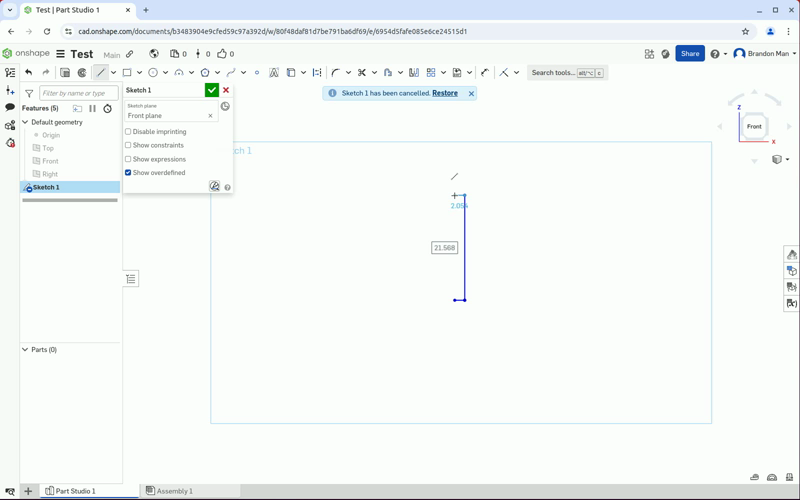
key_up(shift)
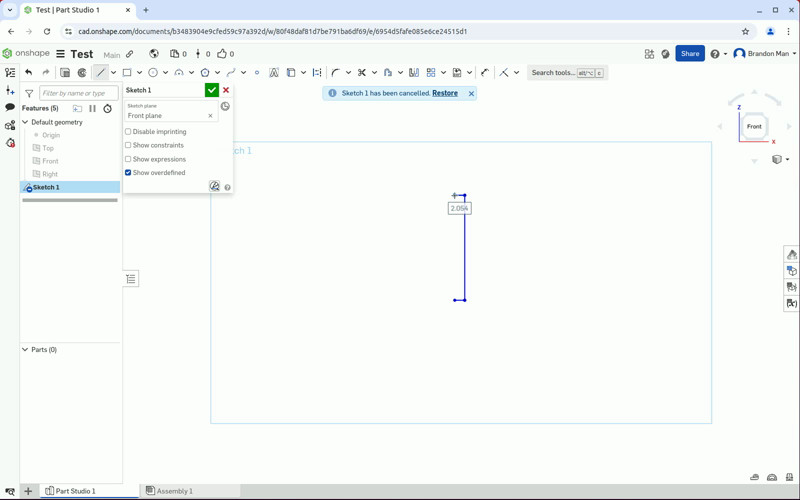
key_down(shift)
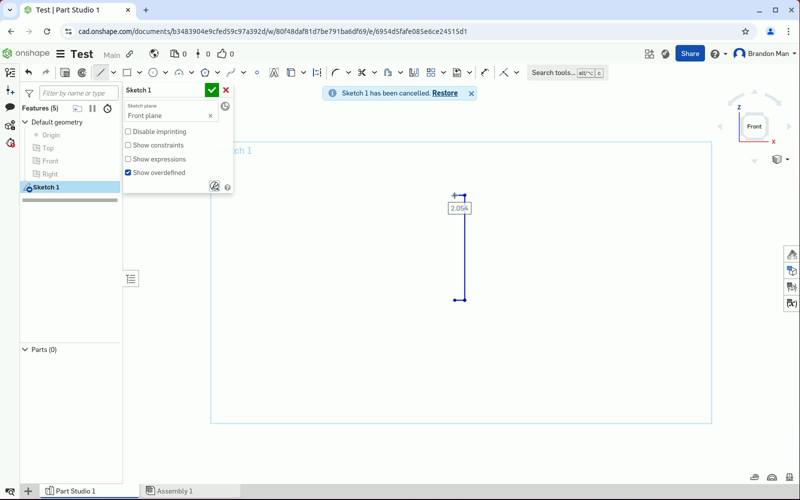
mouse_move(454, 300)
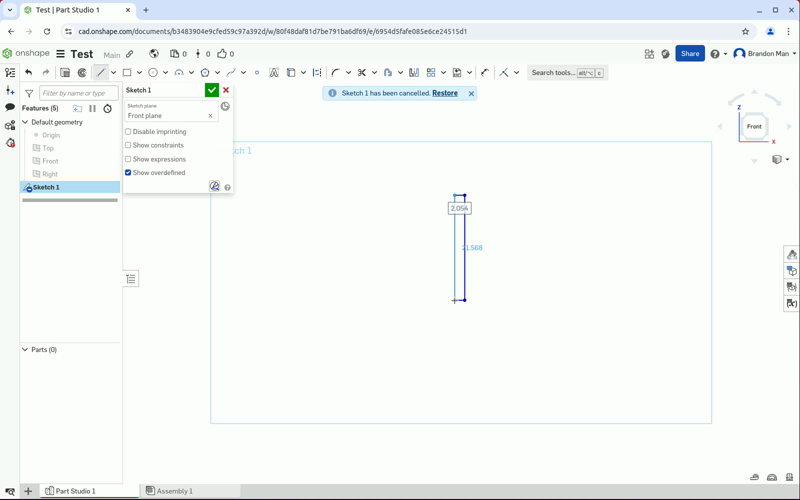
key_up(shift)
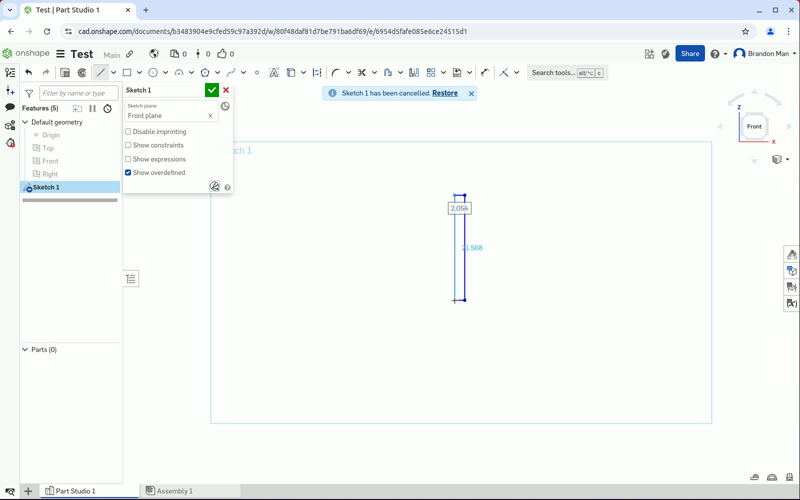
click(454, 300)
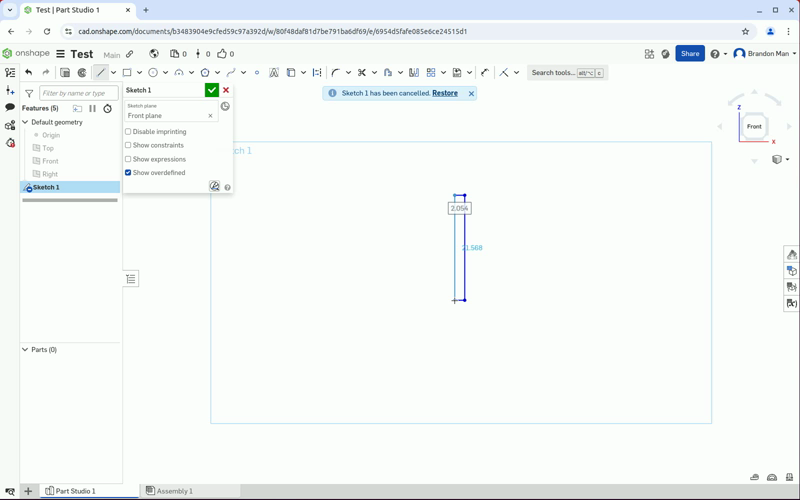
key(esc)
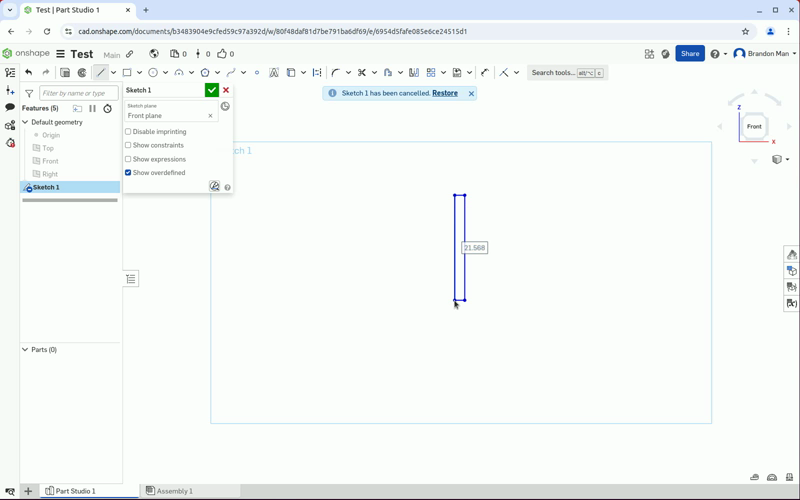
key(c)
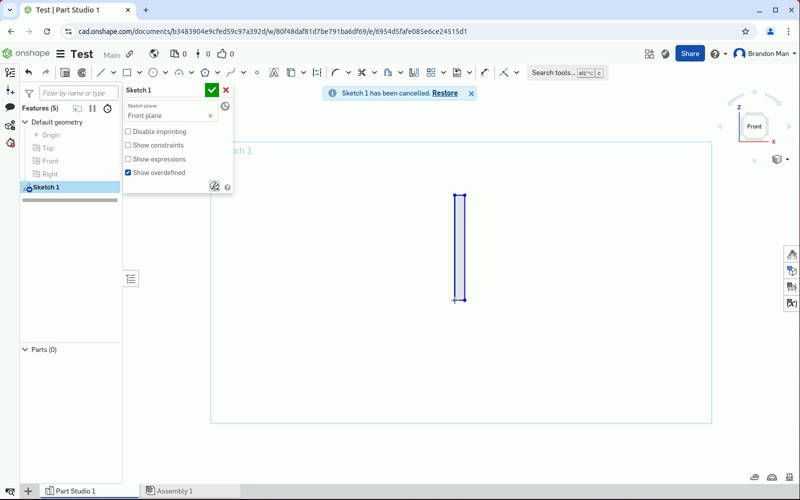
key_down(shift)
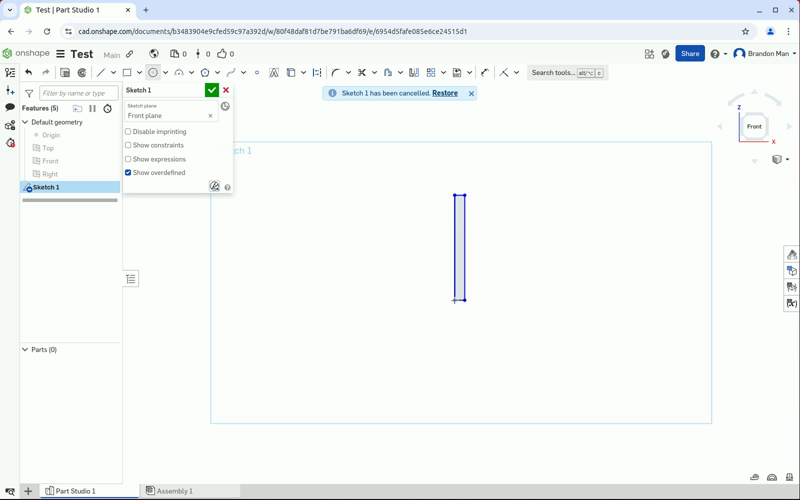
mouse_move(460, 294)
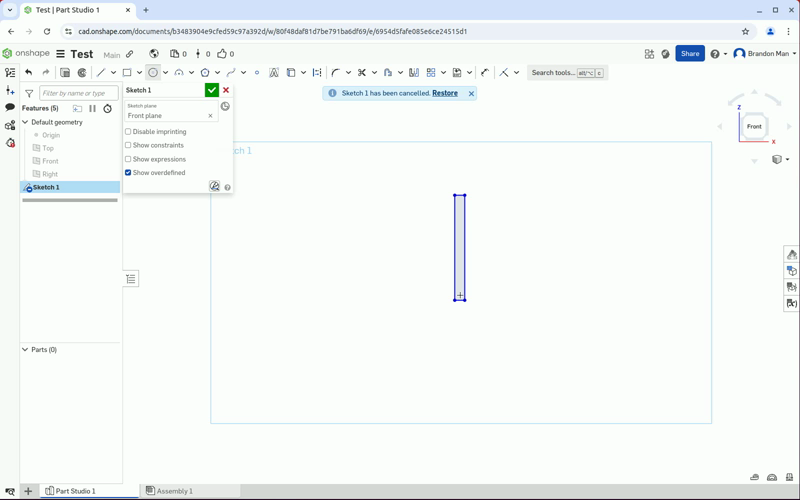
click(460, 294)
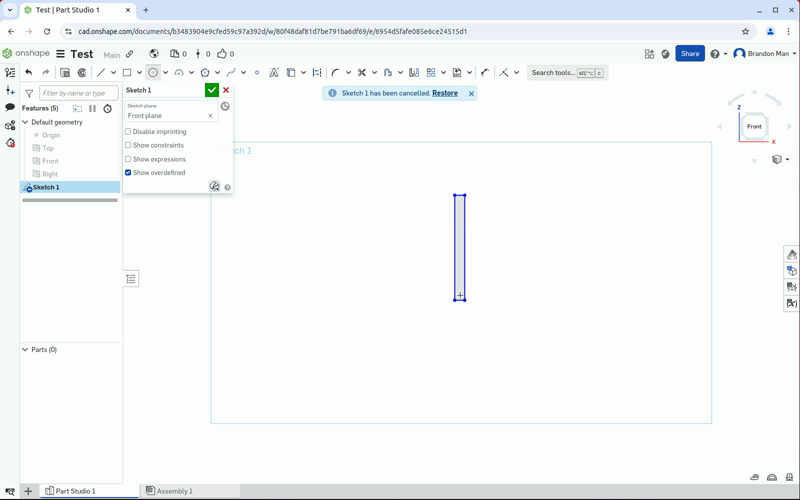
key_up(shift)
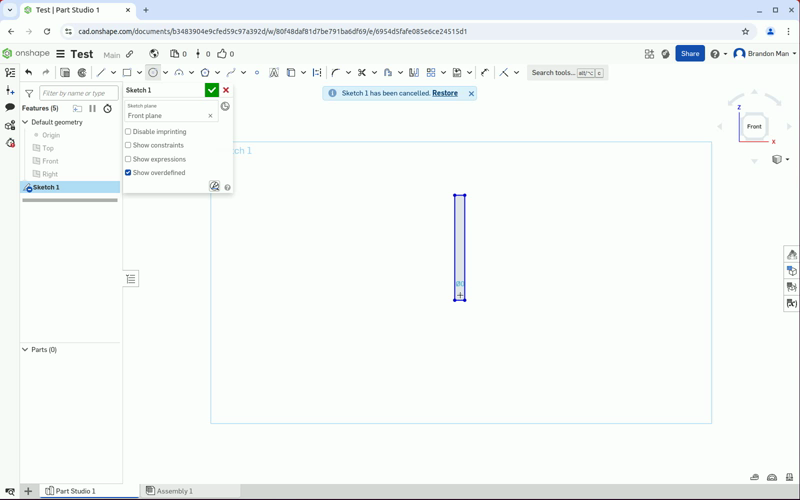
mouse_move(463, 294)
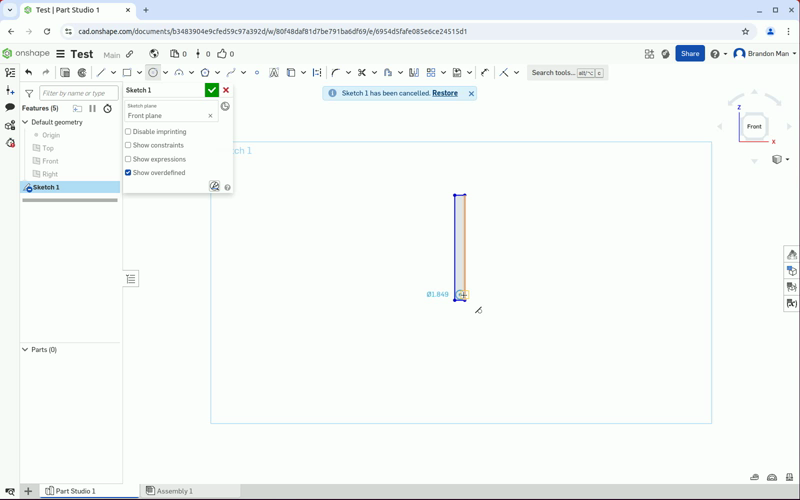
click(463, 294)
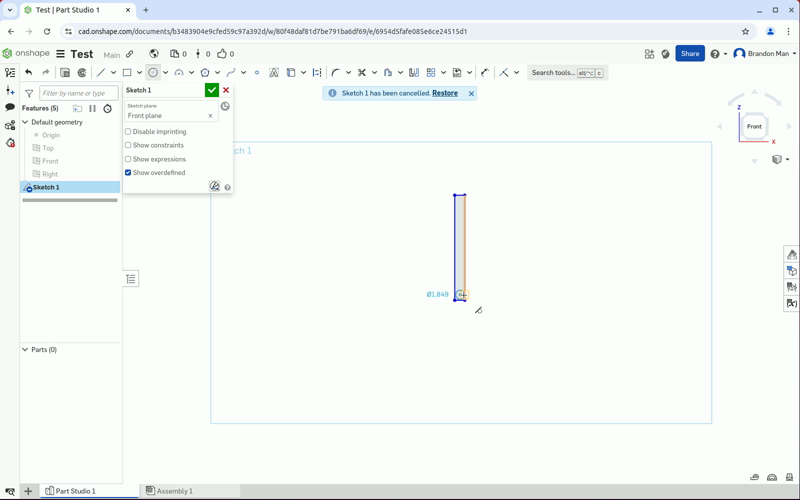
key(esc)
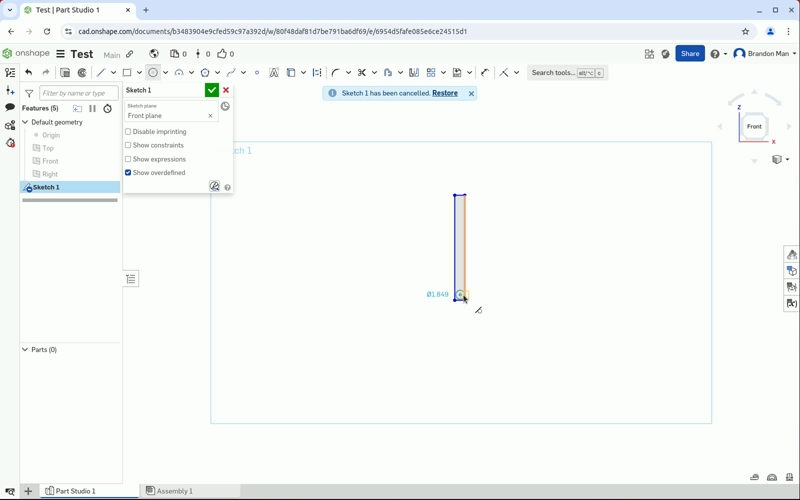
key(c)
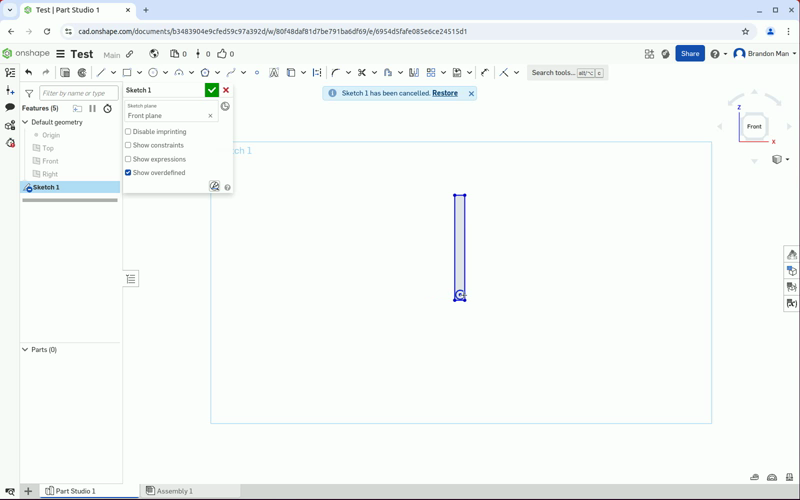
key_down(shift)
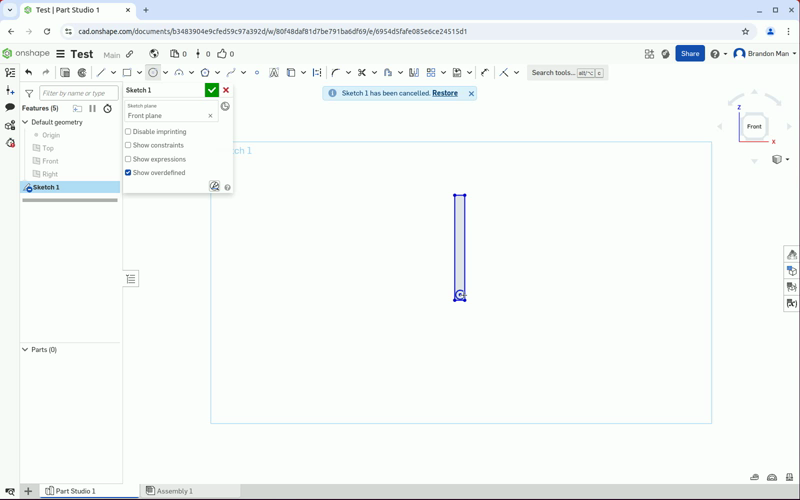
mouse_move(460, 200)
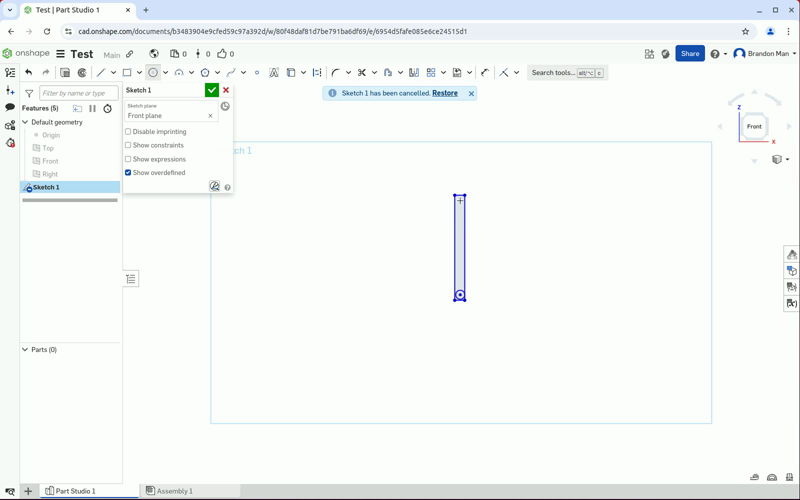
click(460, 200)
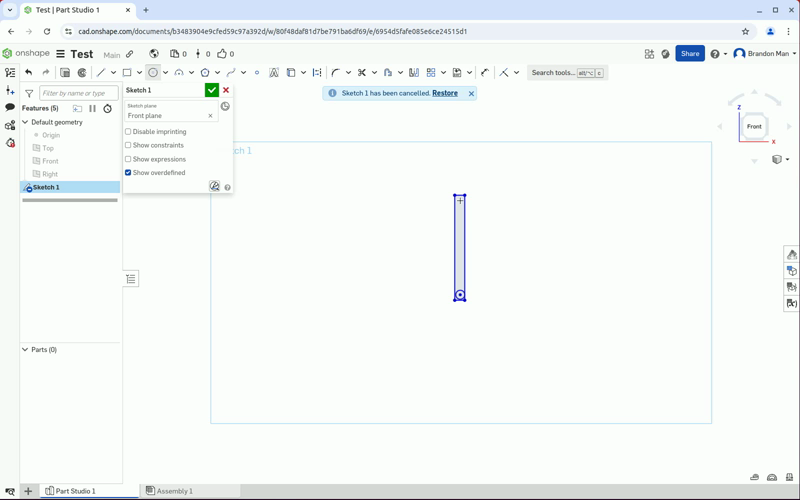
key_up(shift)
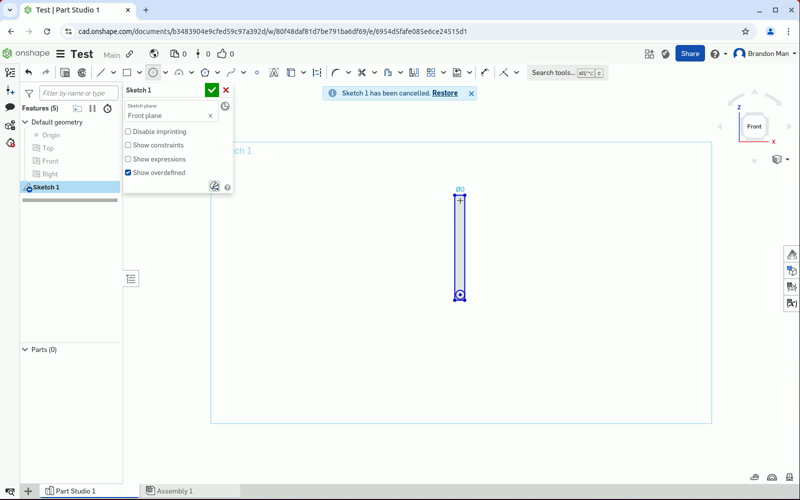
mouse_move(463, 200)
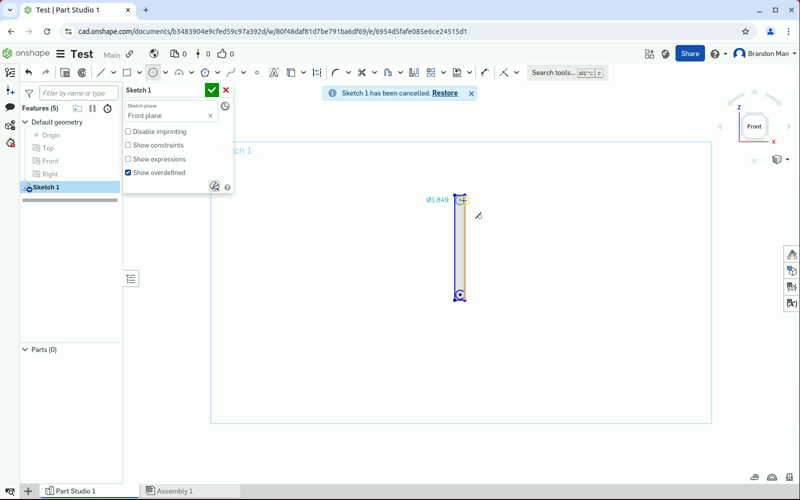
click(463, 200)
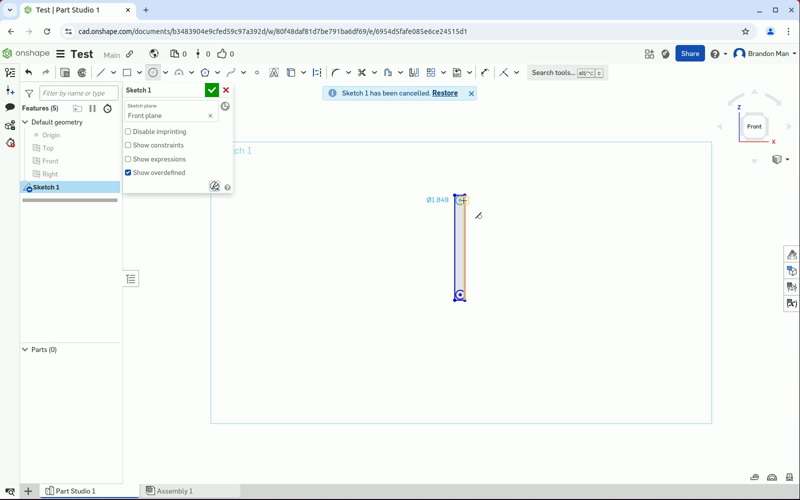
key(esc)
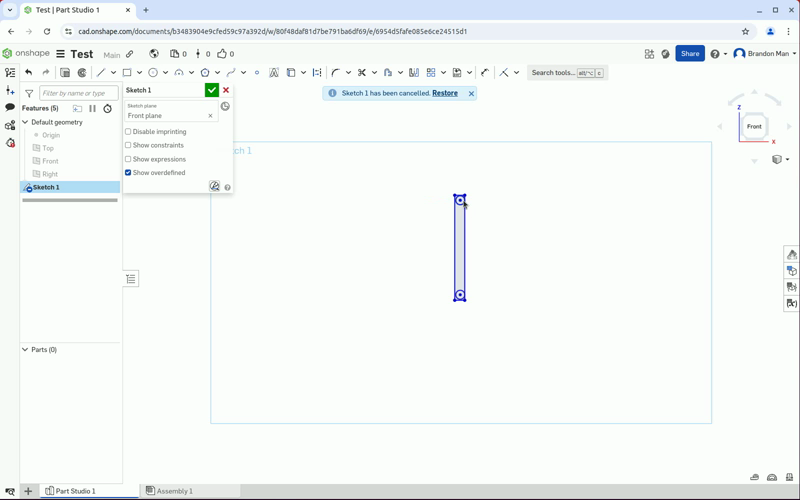
mouse_move(456, 256)
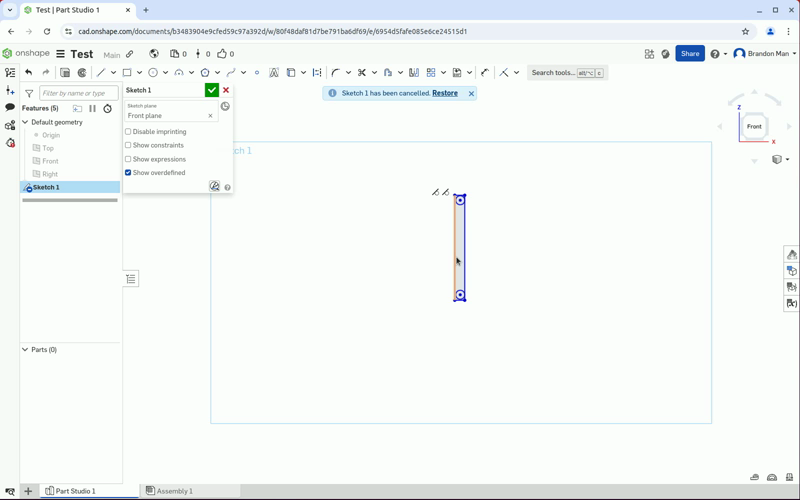
scroll(6)
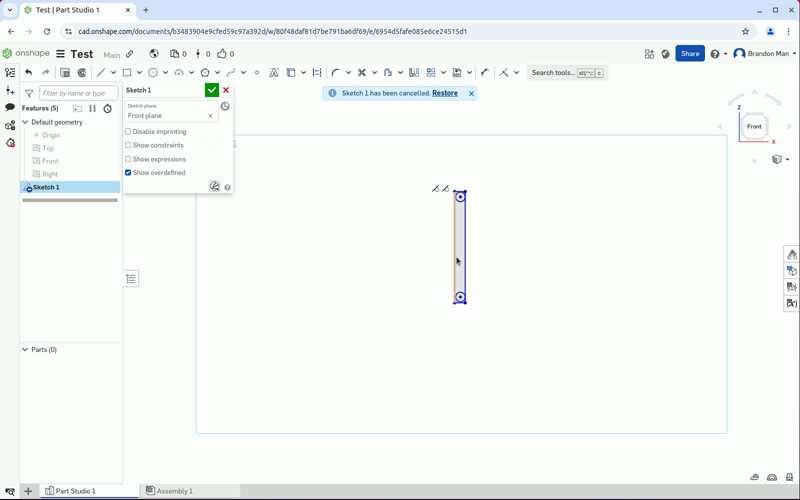
scroll(6)
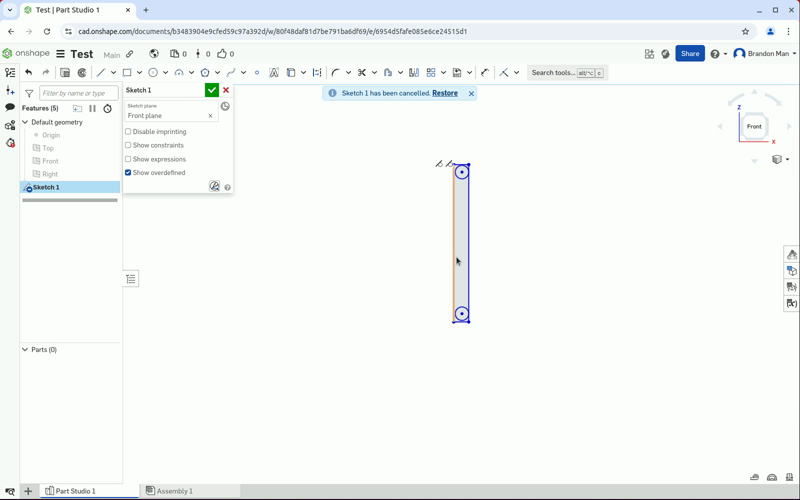
scroll(6)
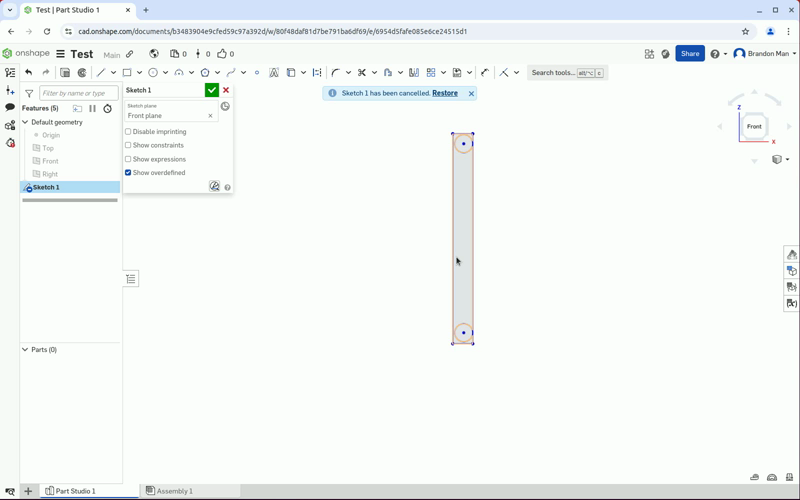
scroll(6)
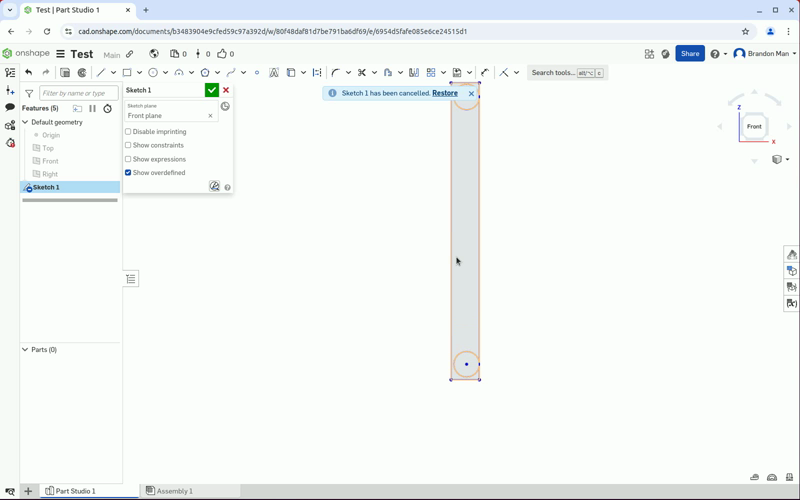
scroll(6)
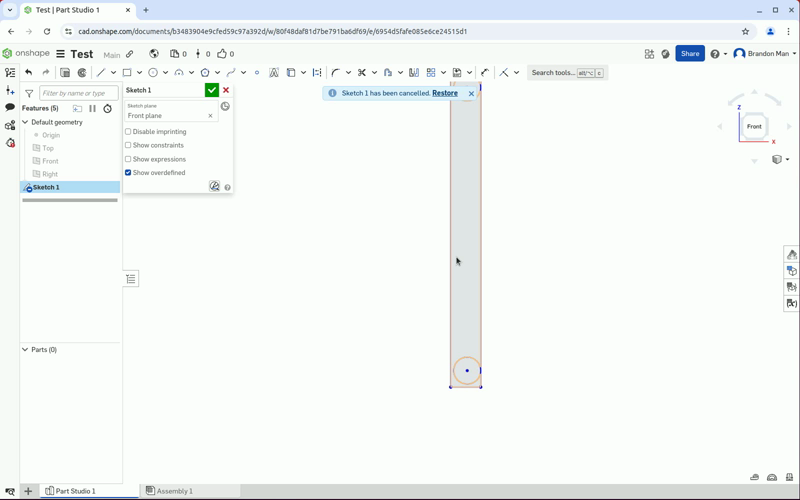
scroll(6)
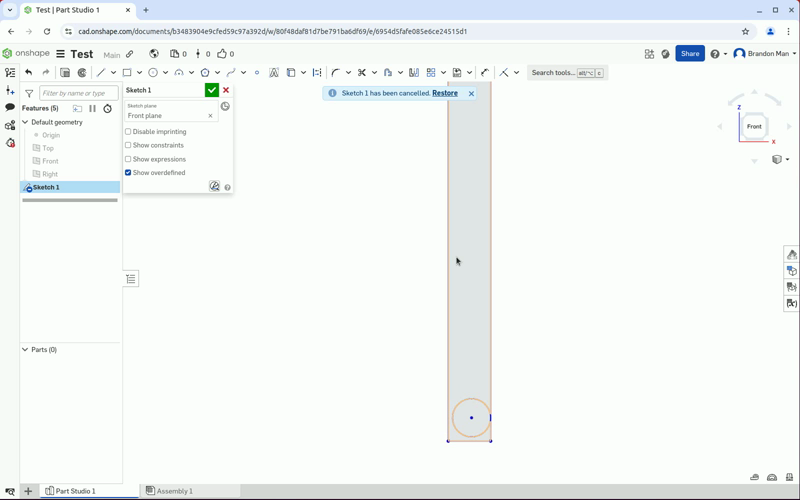
scroll(6)
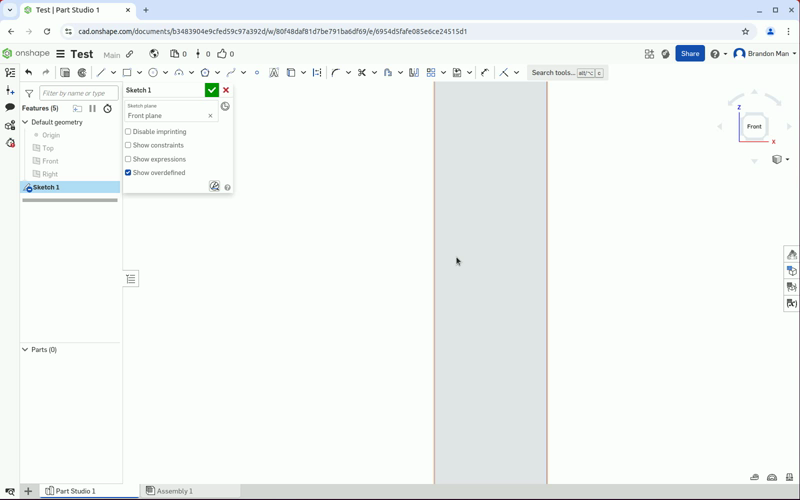
click(456, 256)
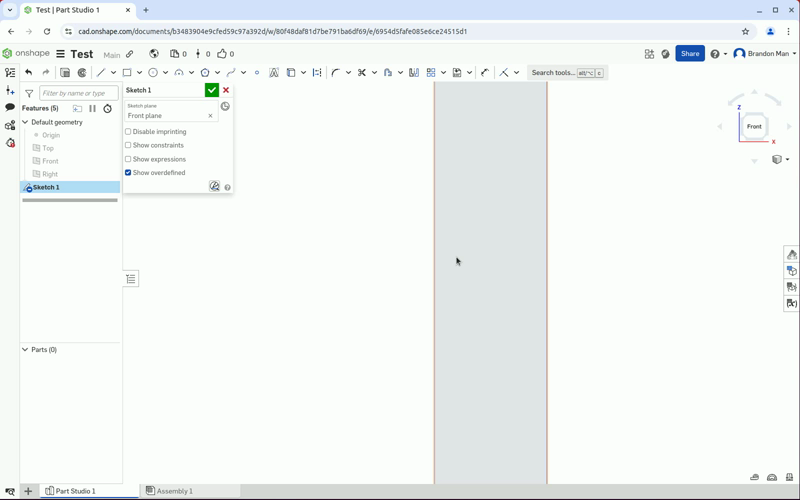
scroll(-6)
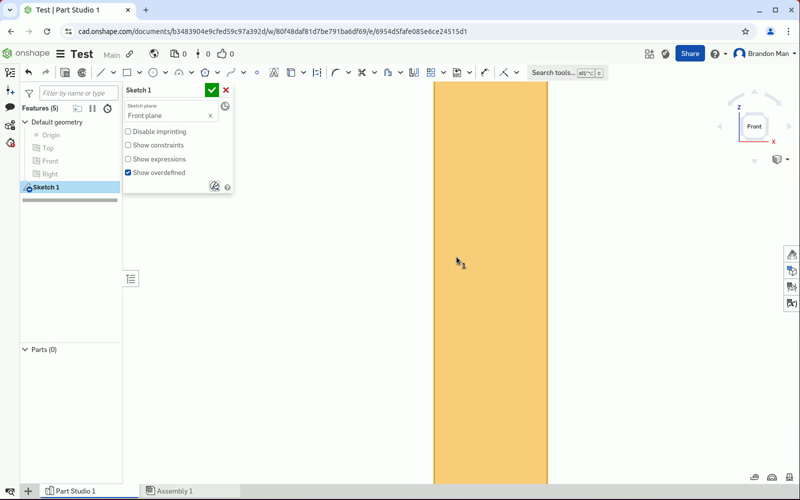
scroll(-6)
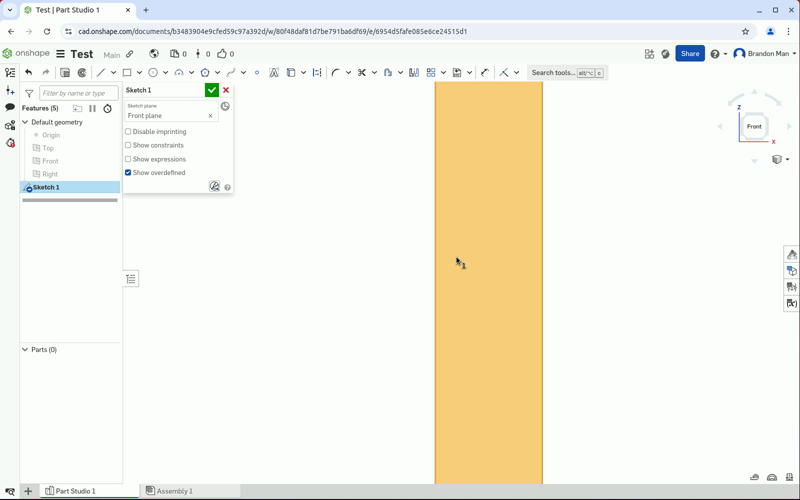
scroll(-6)
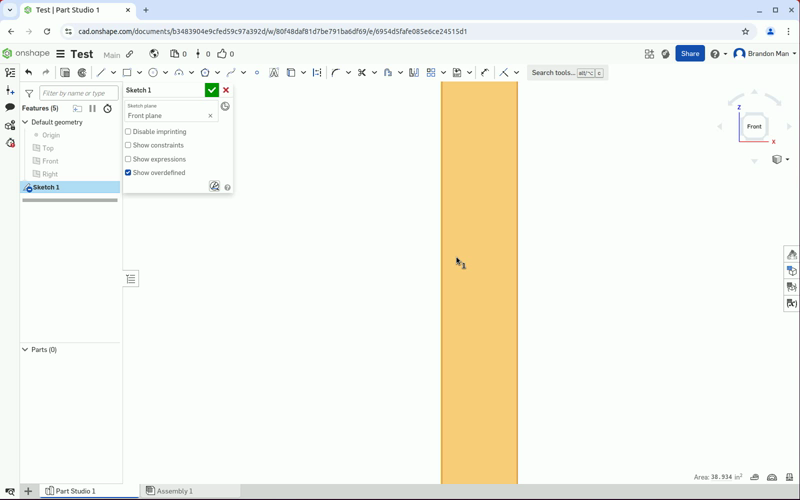
scroll(-6)
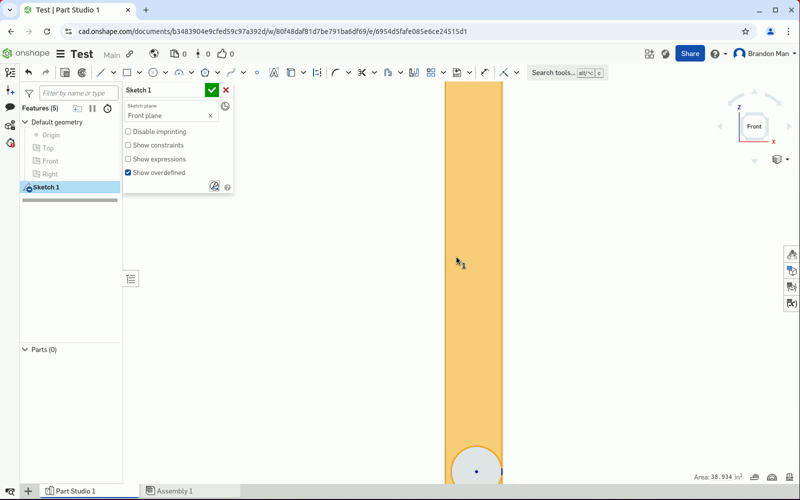
scroll(-6)
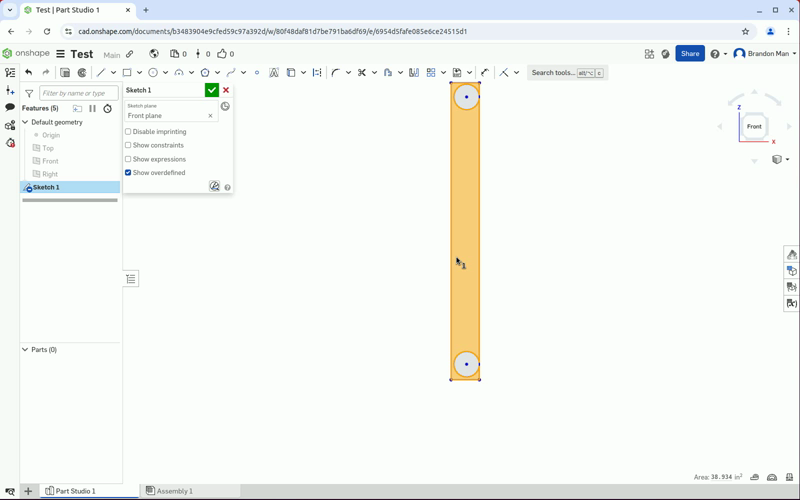
scroll(-6)
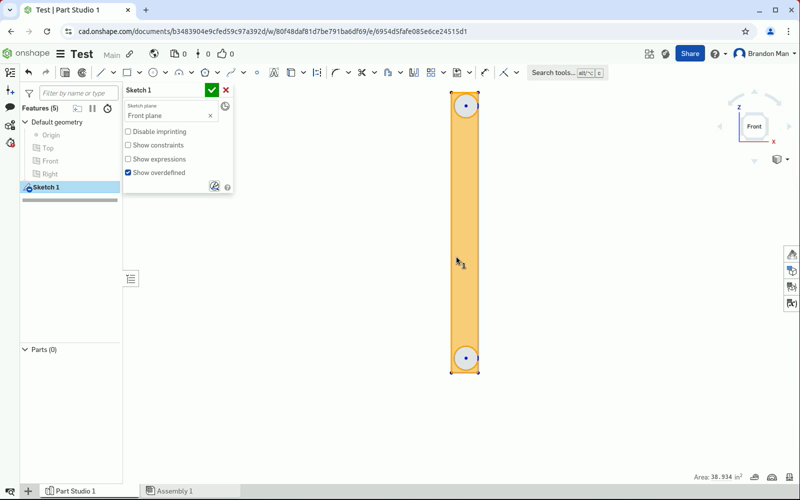
scroll(-6)
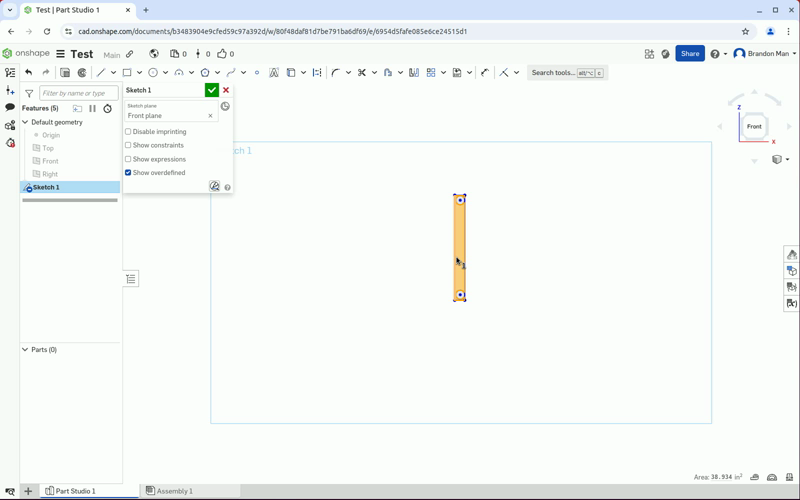
mouse_move(73, 352)
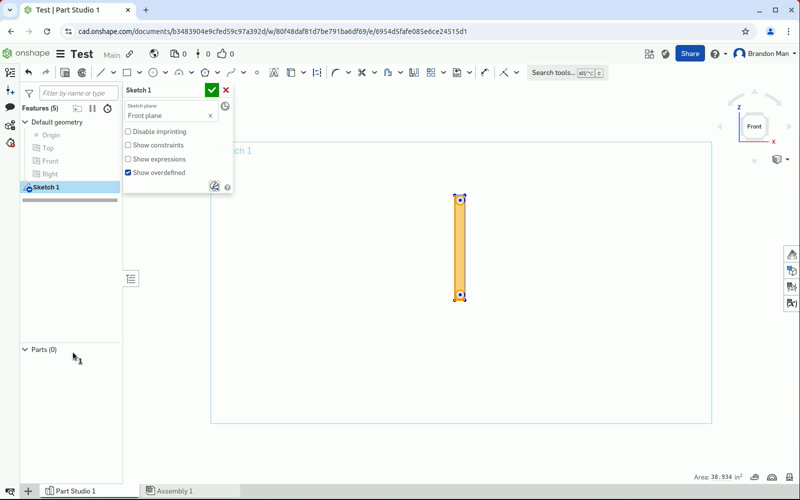
key(shift+y)
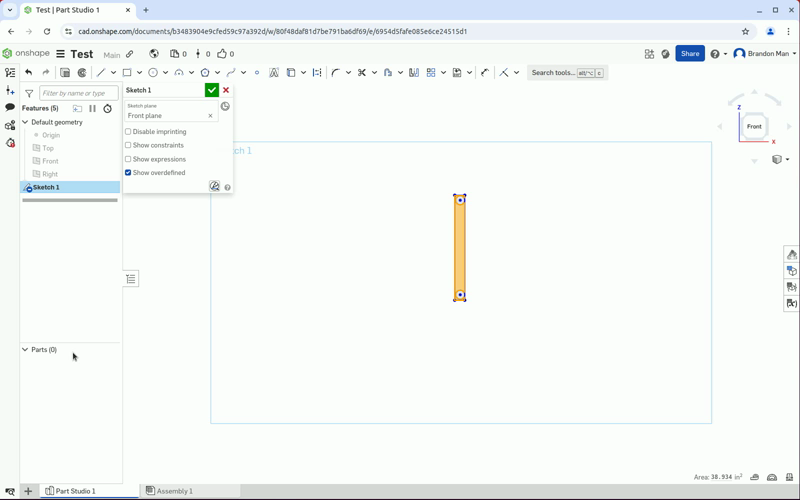
key(shift+e)
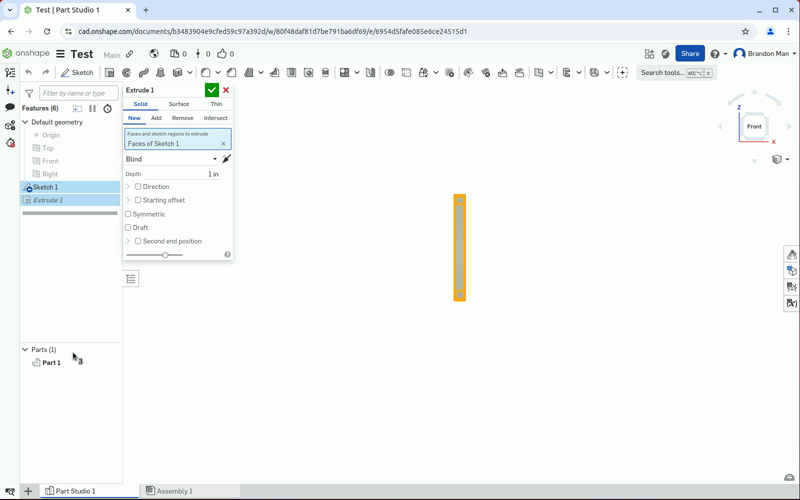
mouse_move(143, 106)
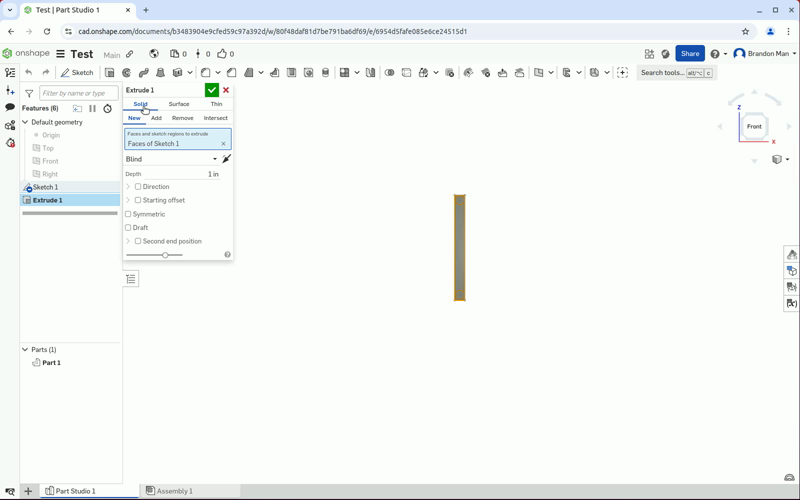
click(143, 106)
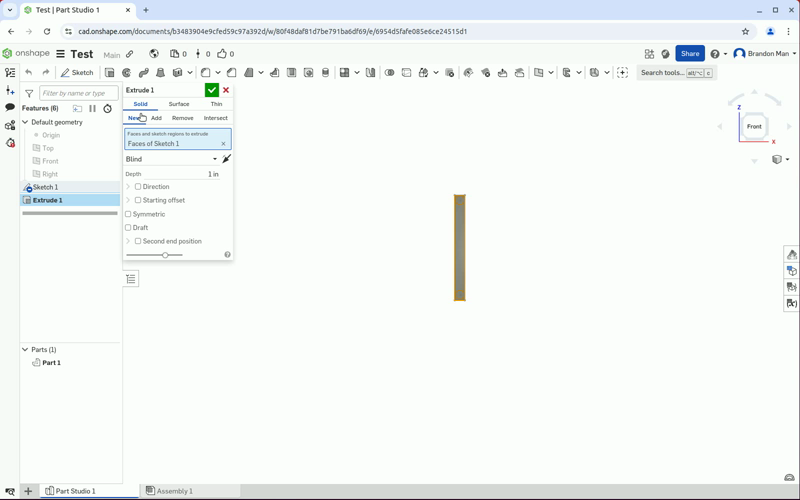
mouse_move(137, 120)
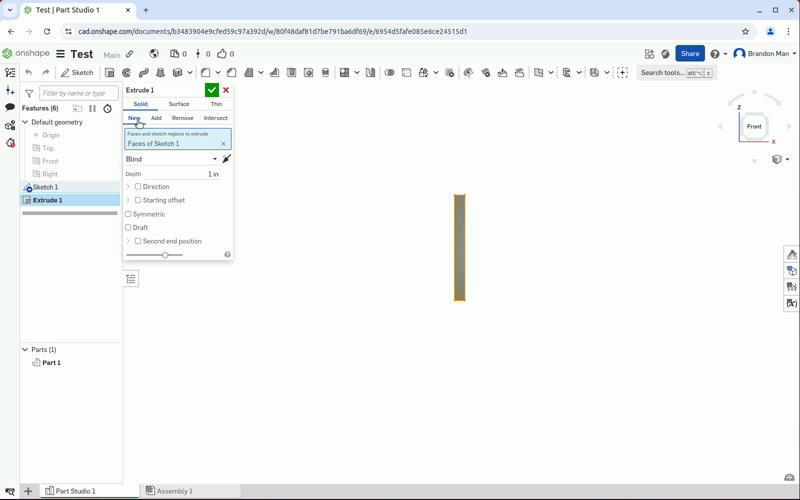
click(137, 120)
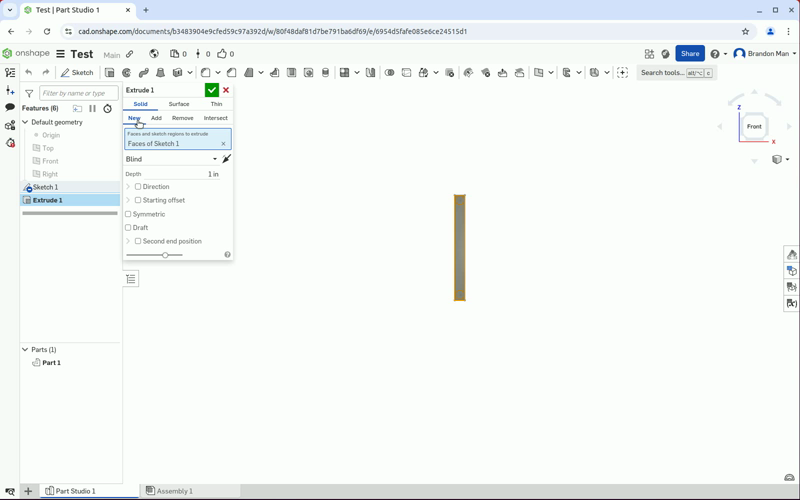
key(tab, 4)
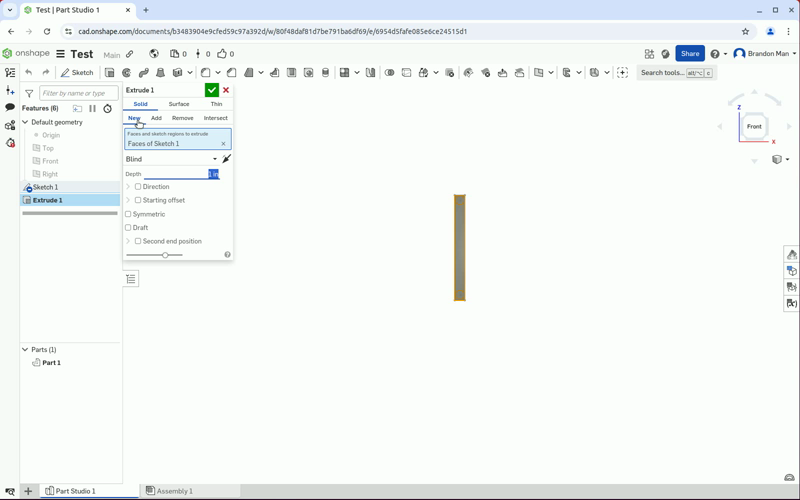
text(-7.221)
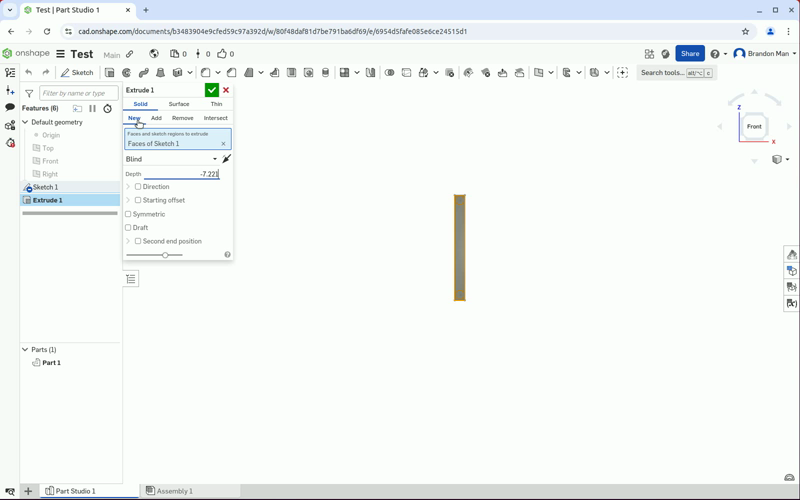
key(enter)
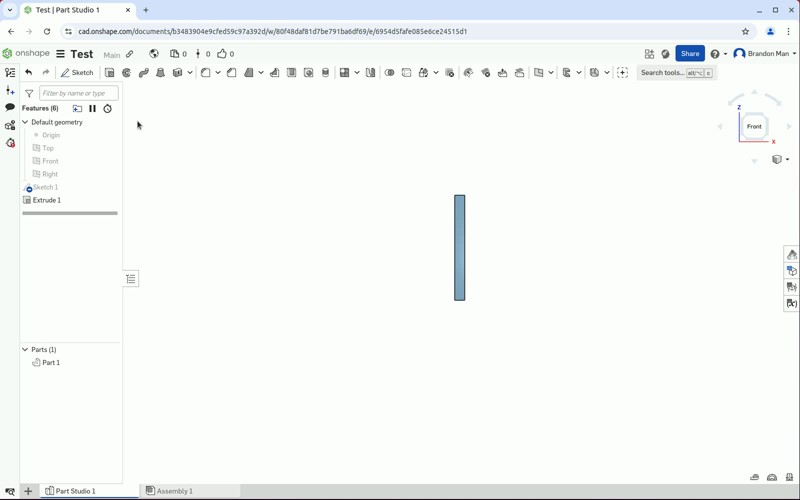
key(shift+h)
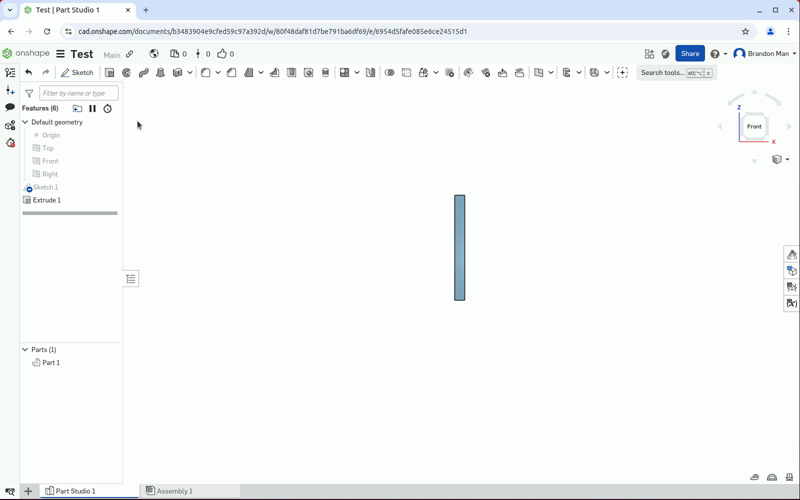
key(shift+h)
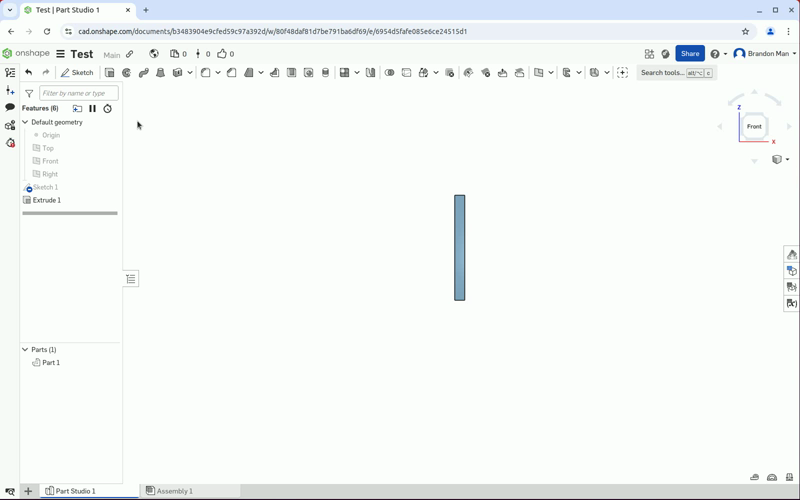
mouse_move(73, 189)
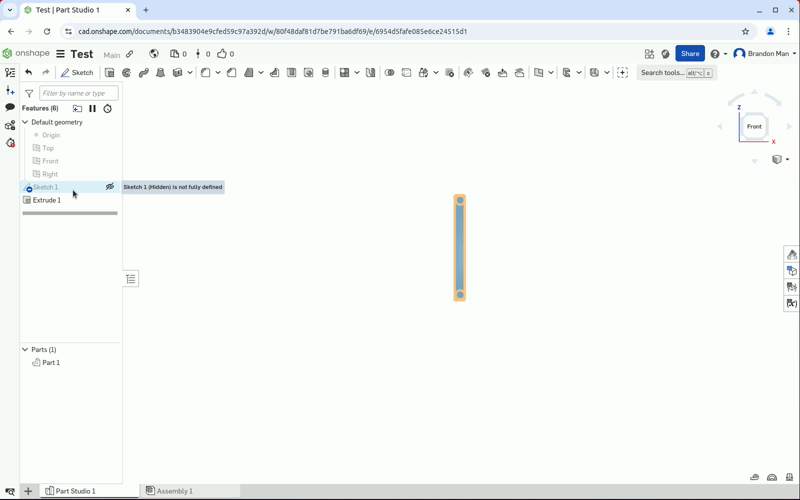
click(73, 189)
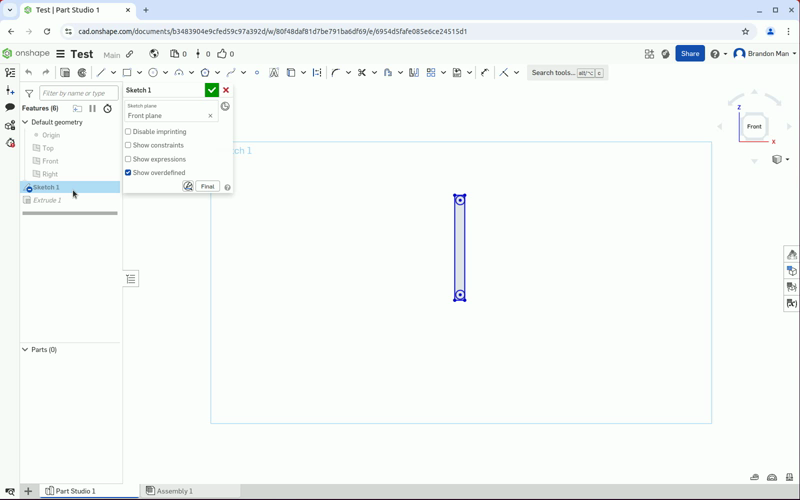
mouse_move(229, 92)
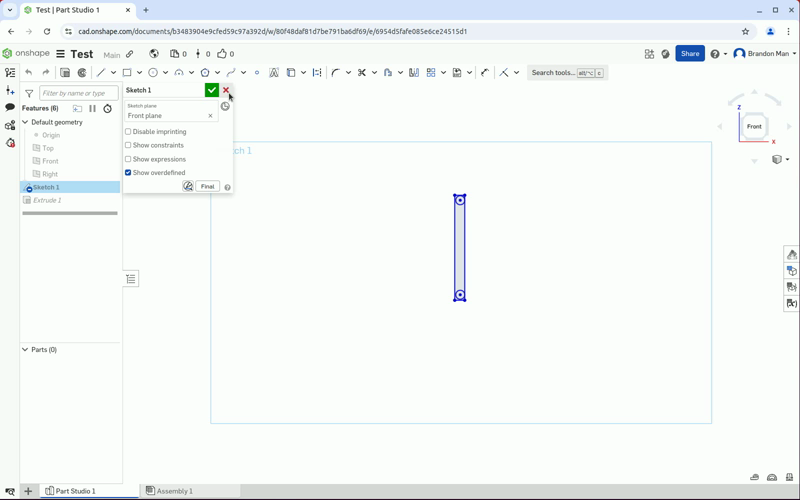
click(229, 92)
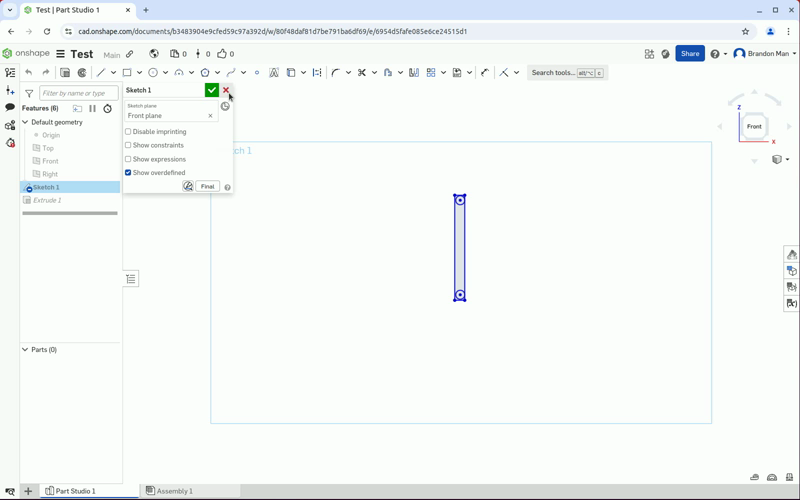
key(shift+s)
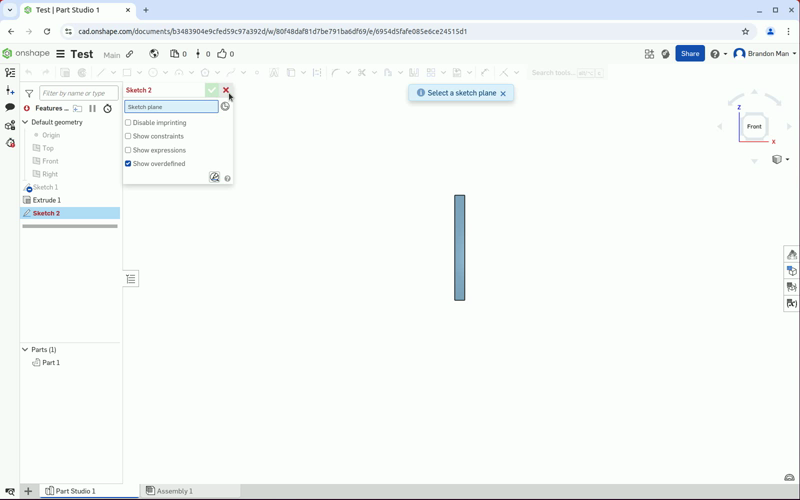
mouse_move(73, 163)
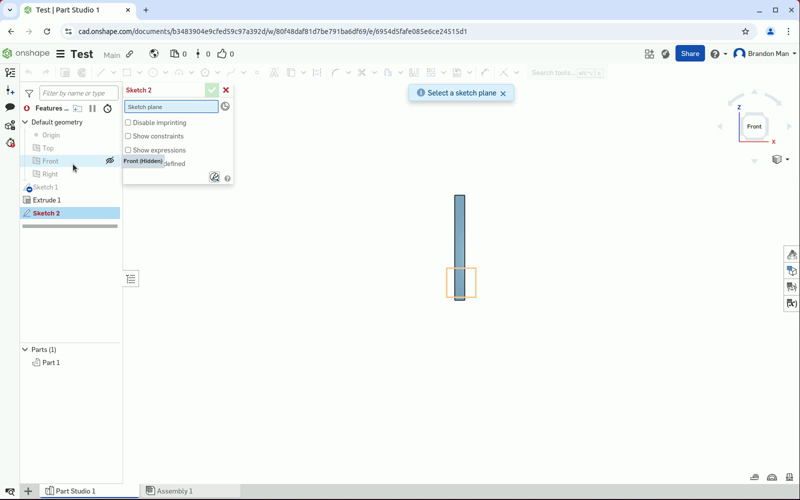
click(73, 163)
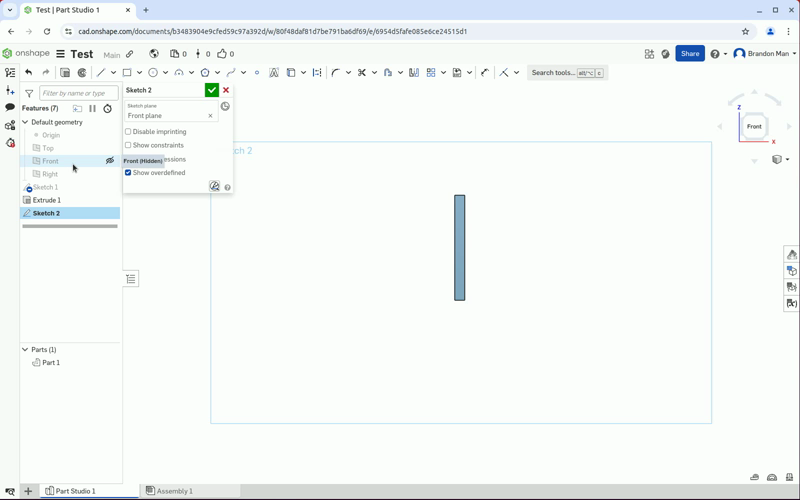
mouse_move(73, 352)
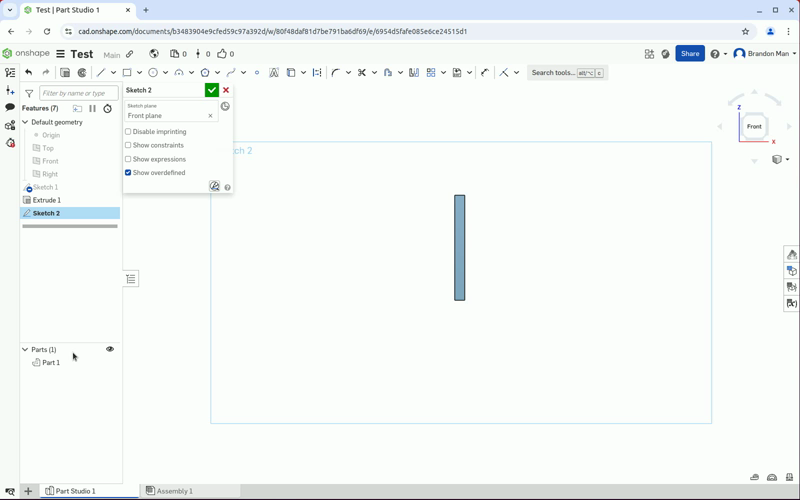
key(y)
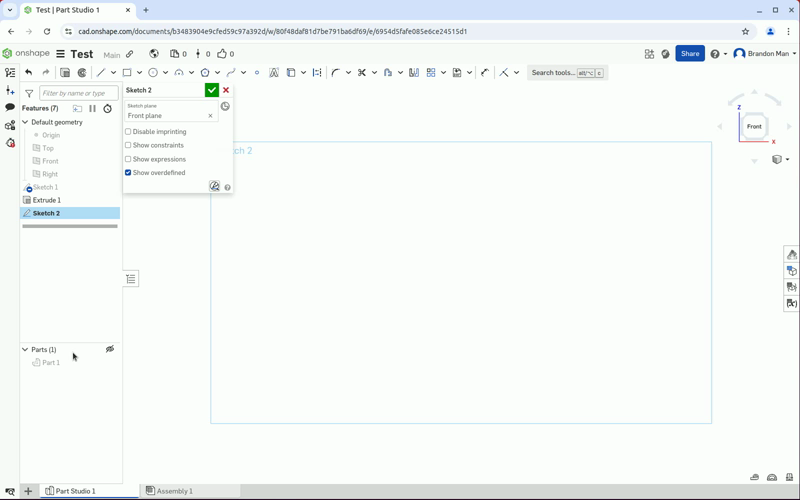
key(c)
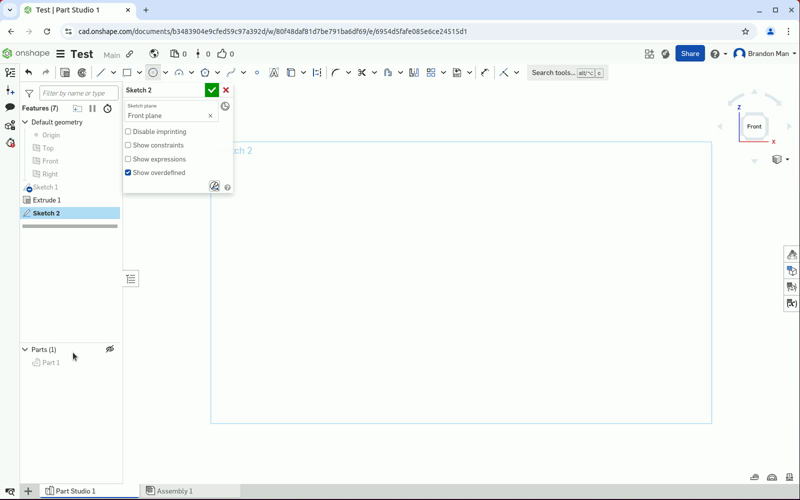
key_down(shift)
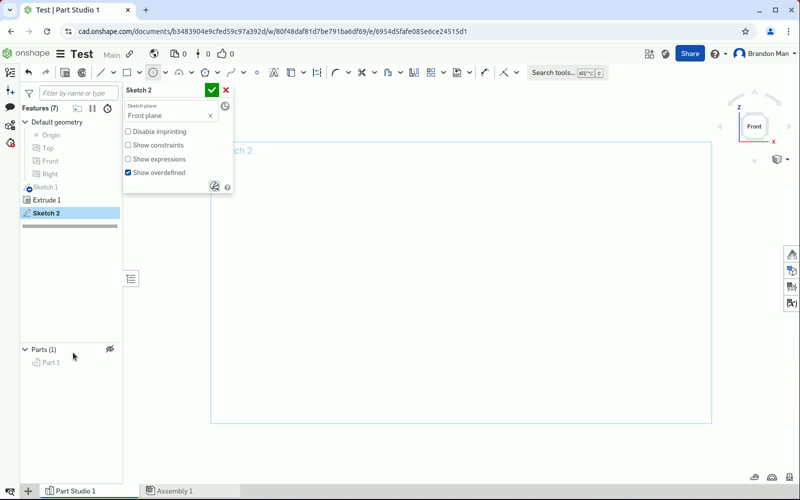
mouse_move(461, 294)
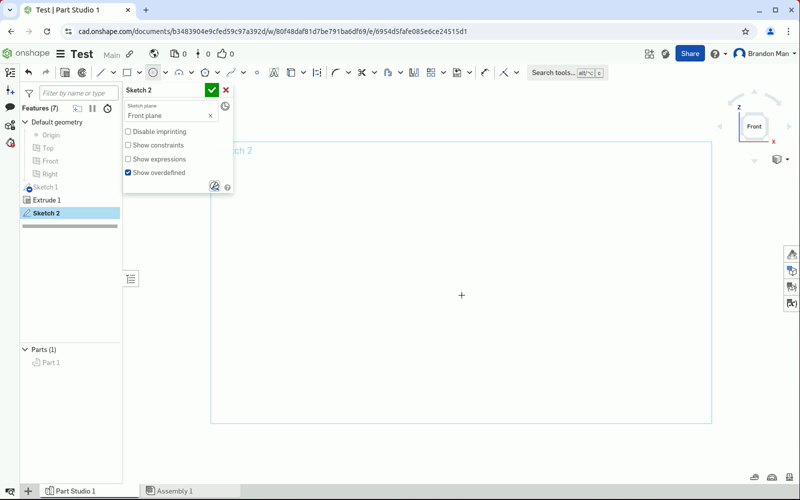
click(461, 294)
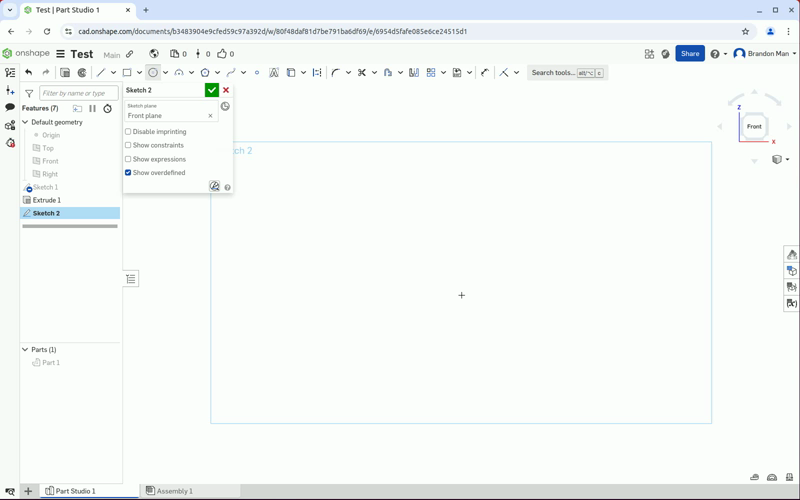
key_up(shift)
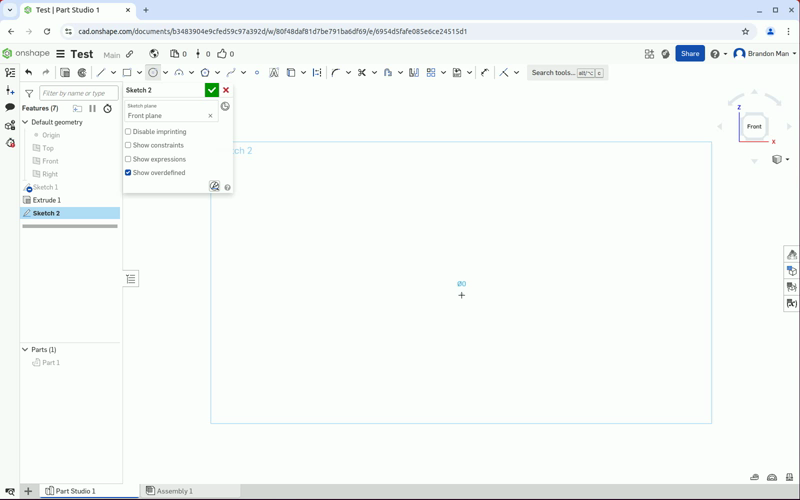
mouse_move(465, 294)
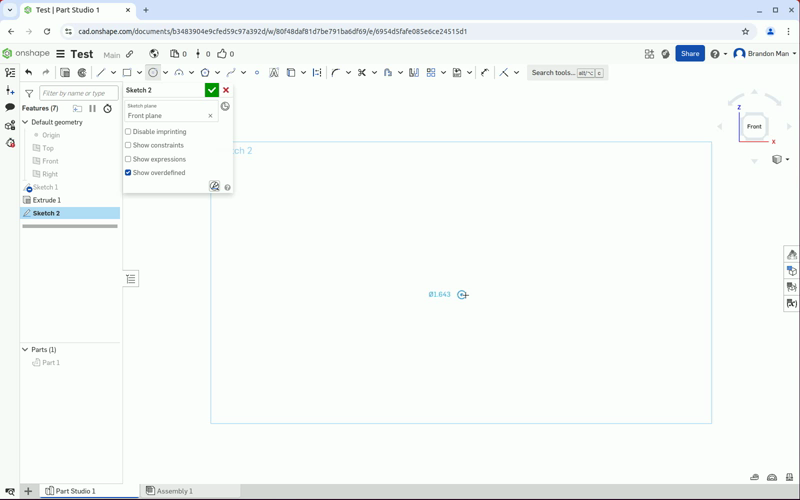
click(465, 294)
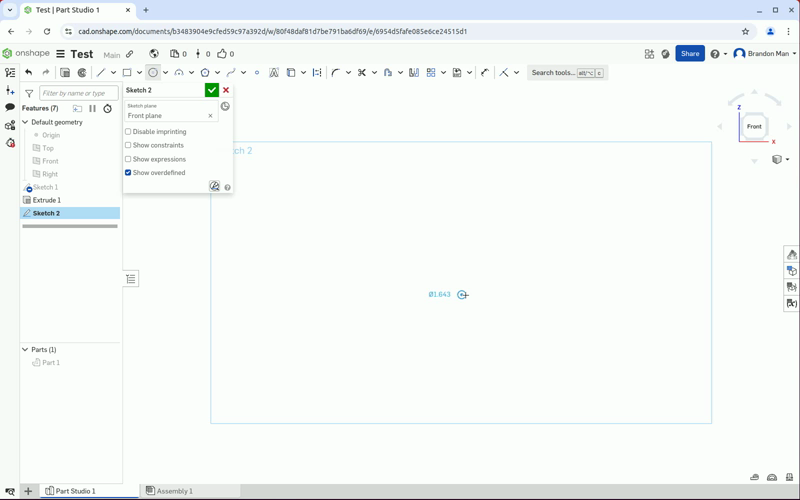
key(esc)
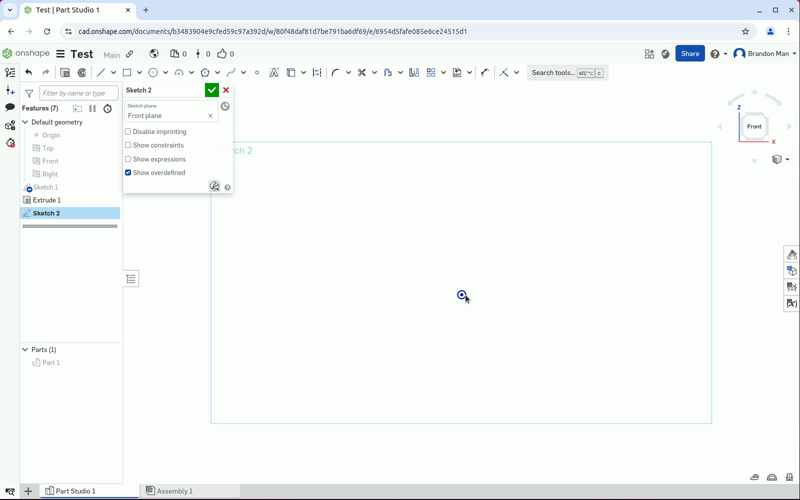
mouse_move(460, 292)
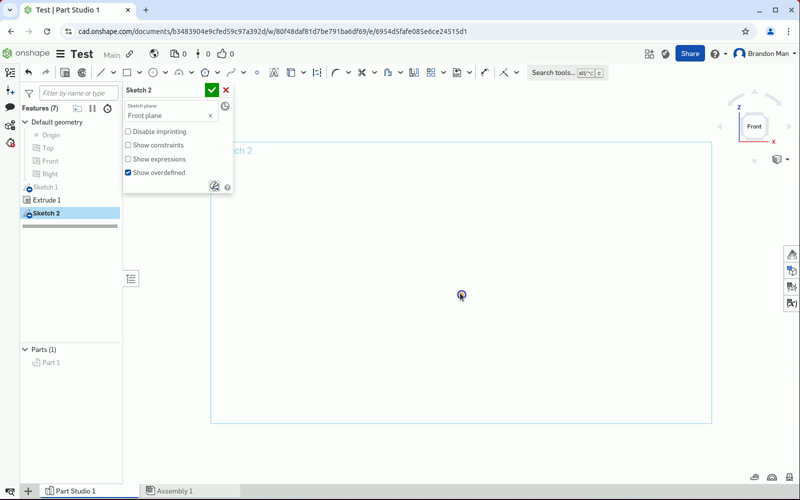
scroll(6)
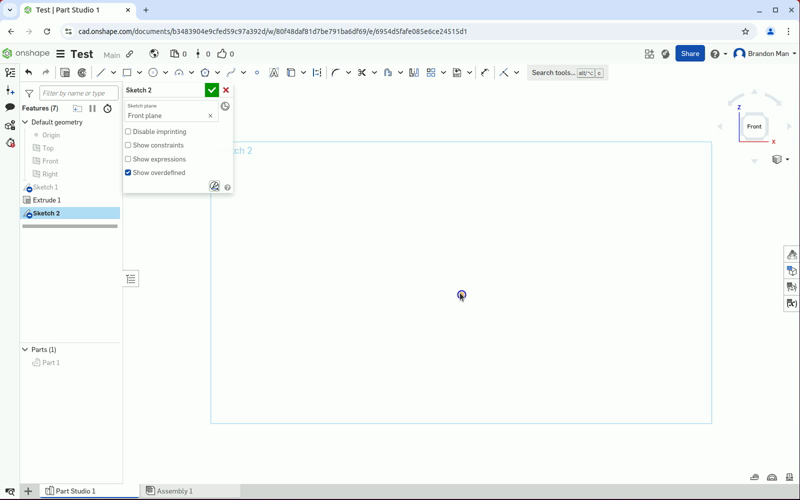
scroll(6)
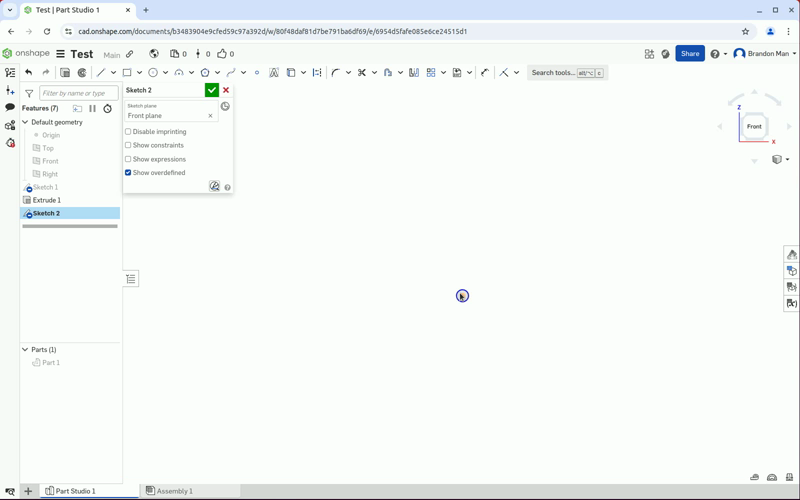
scroll(6)
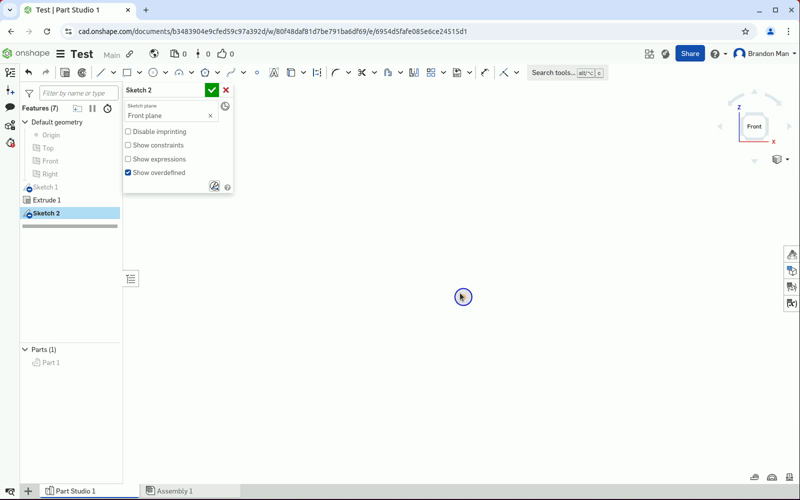
scroll(6)
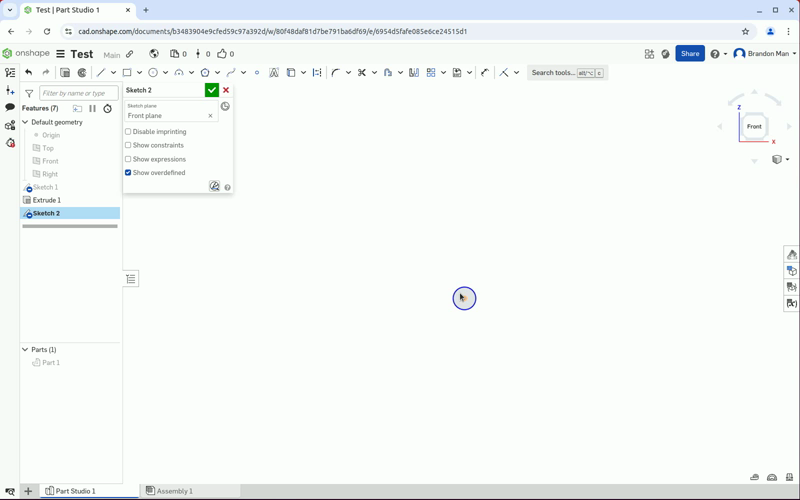
scroll(6)
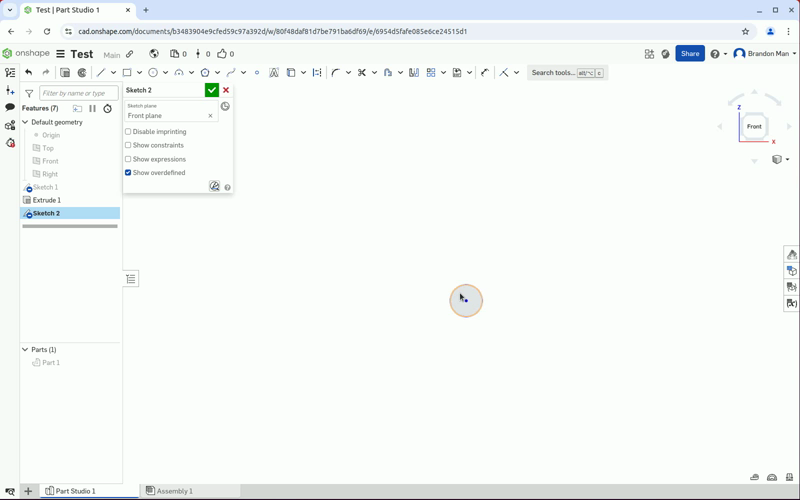
scroll(6)
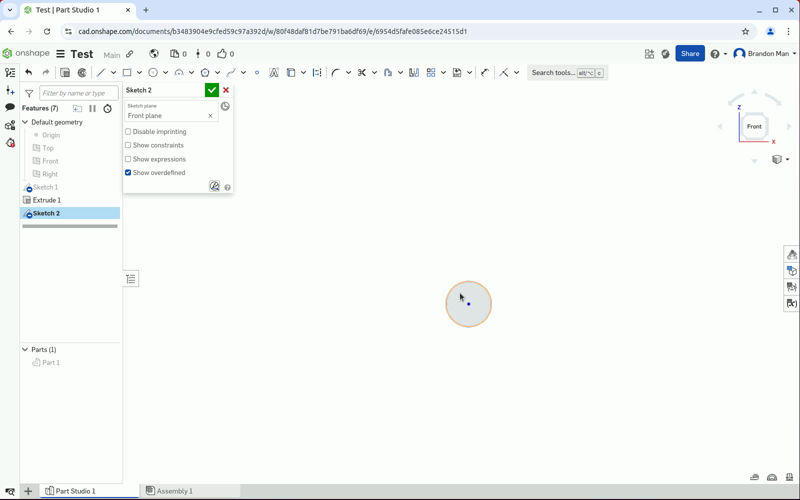
scroll(6)
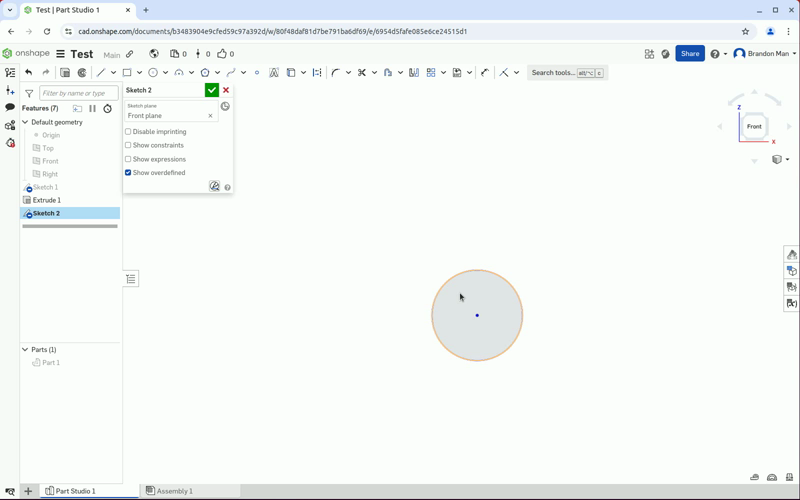
click(460, 292)
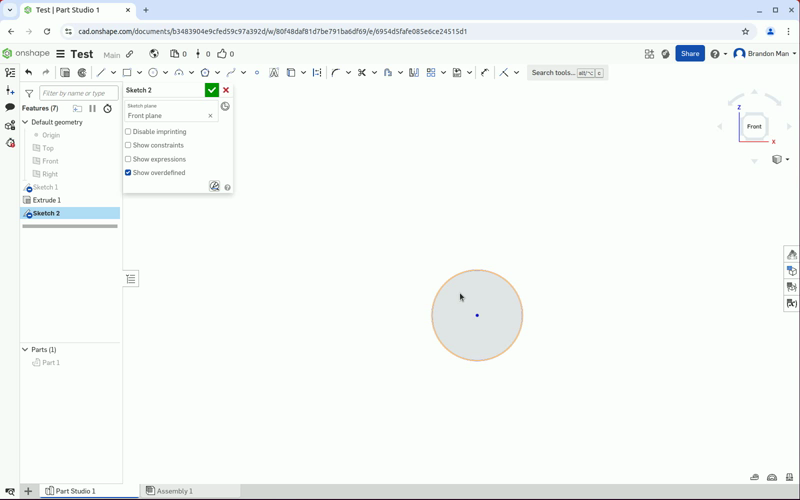
scroll(-6)
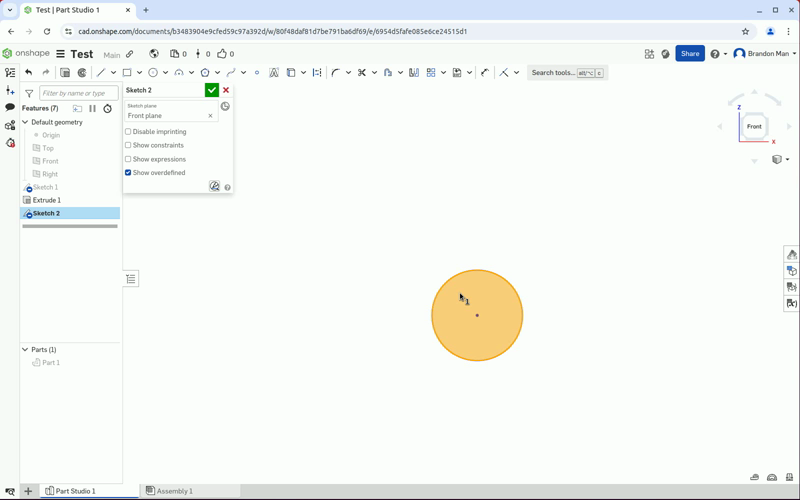
scroll(-6)
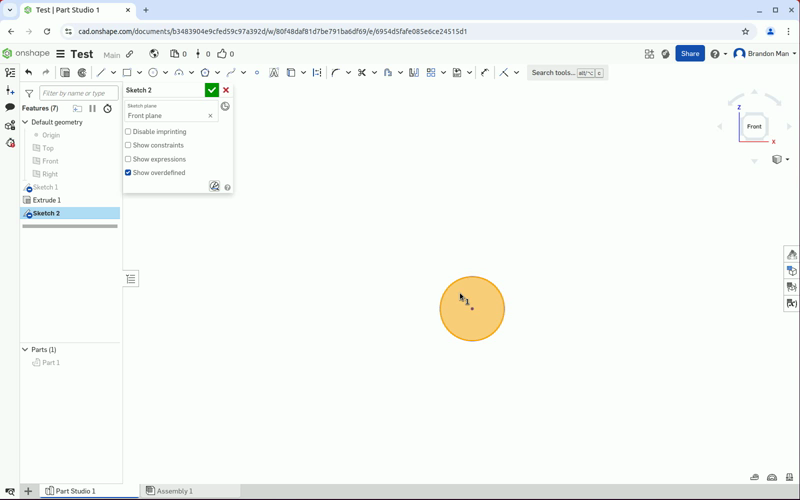
scroll(-6)
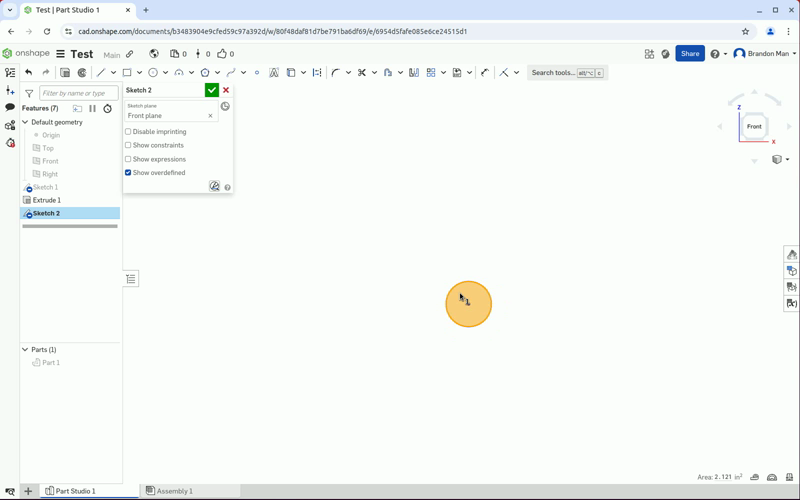
scroll(-6)
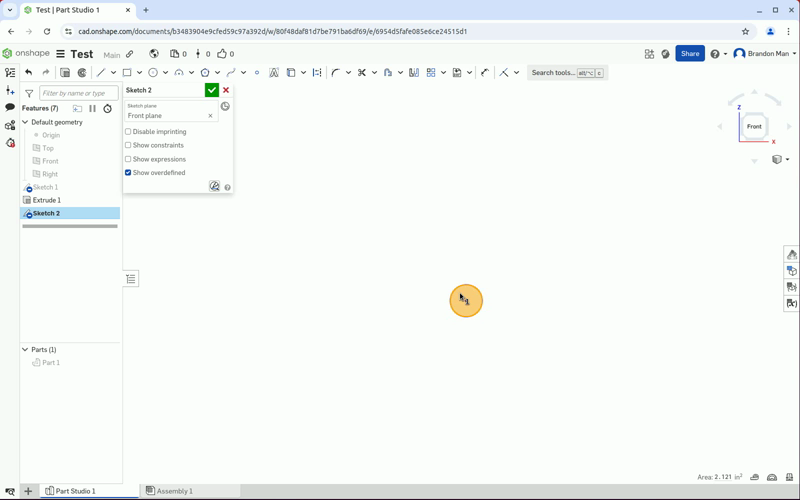
scroll(-6)
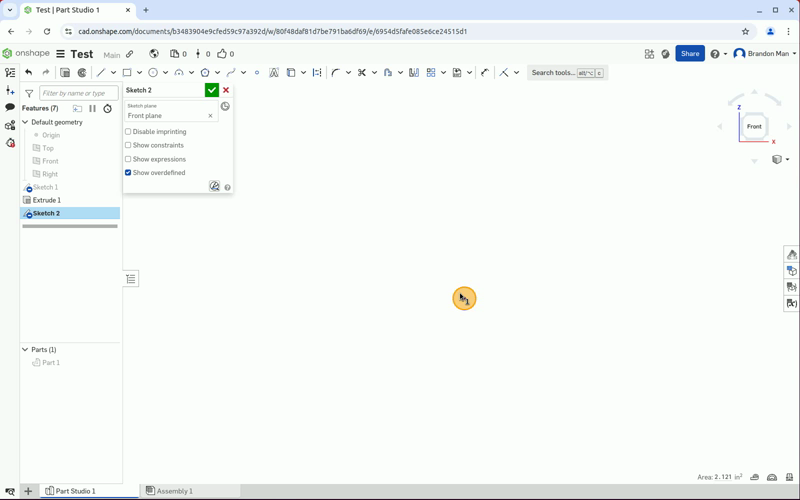
scroll(-6)
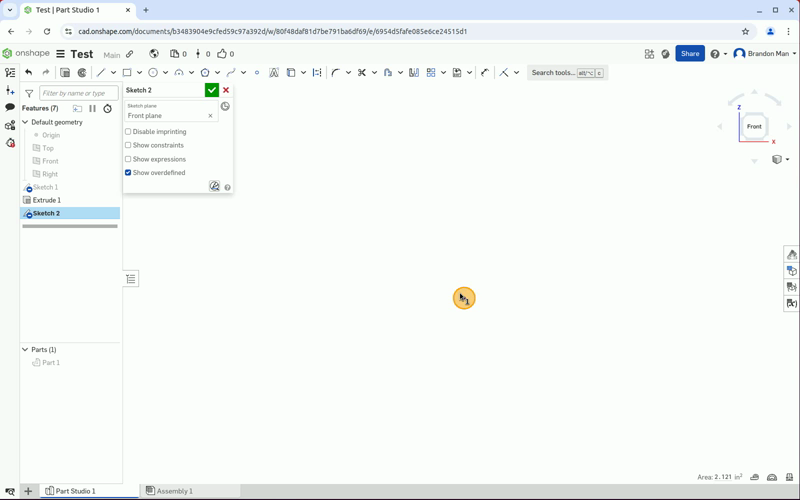
scroll(-6)
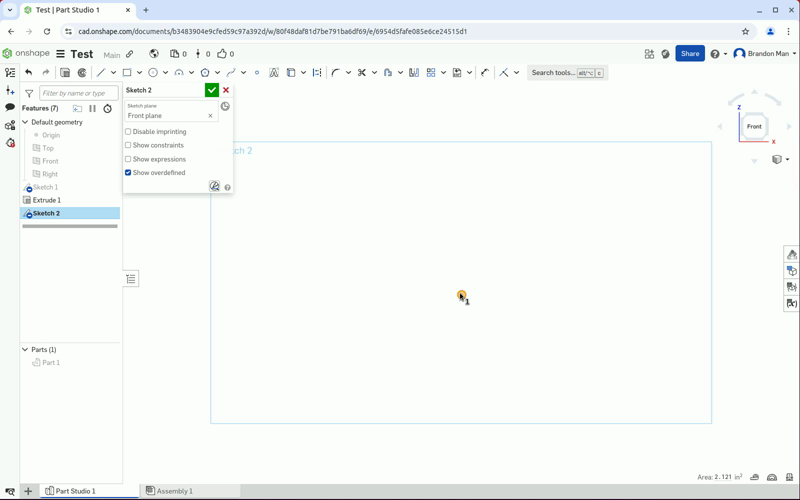
mouse_move(73, 352)
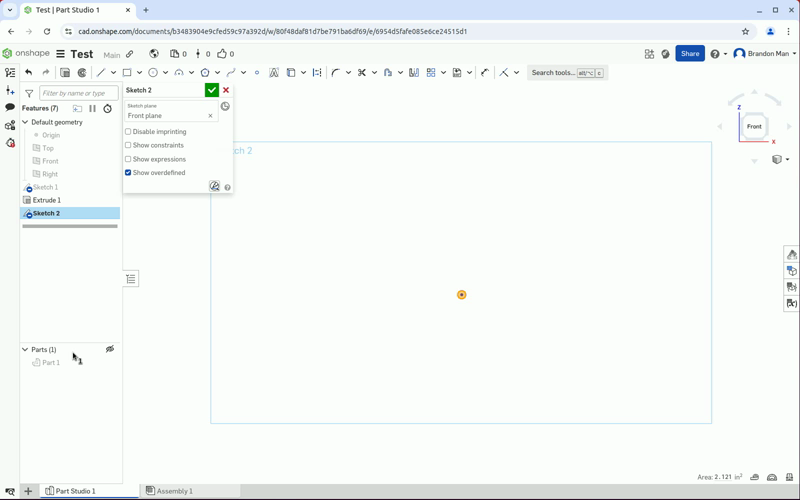
key(shift+y)
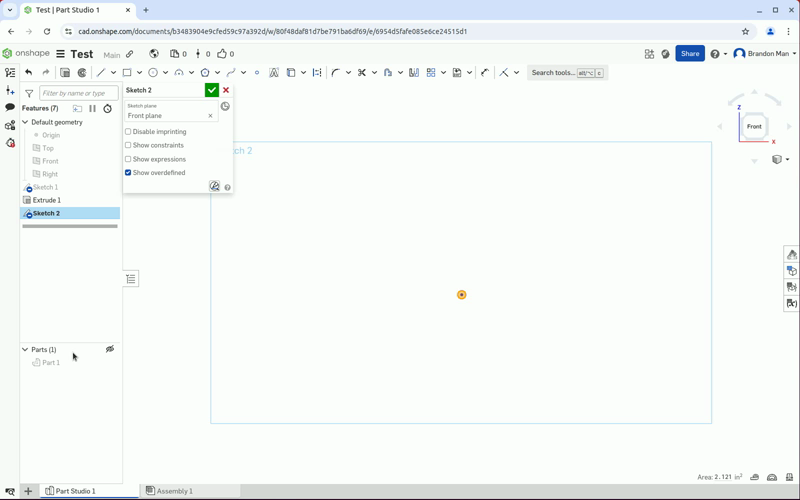
key(shift+e)
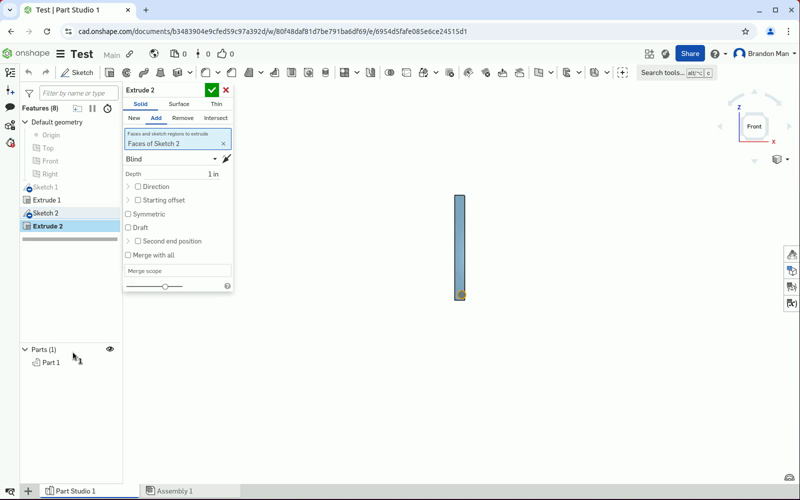
mouse_move(143, 106)
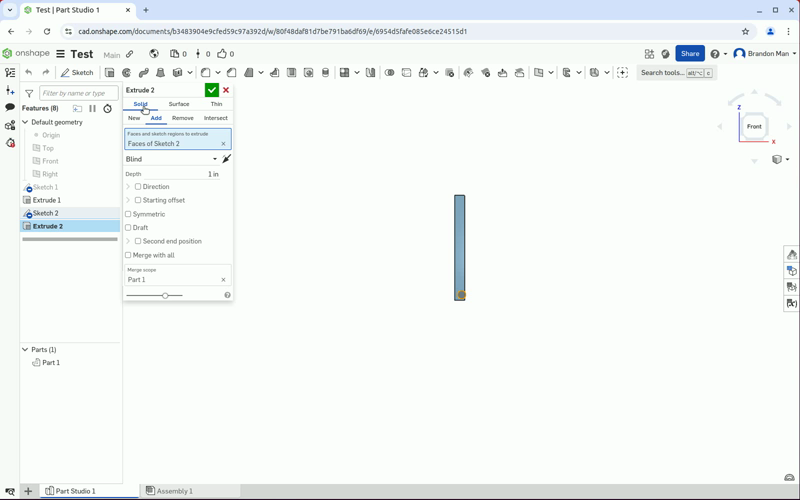
click(143, 106)
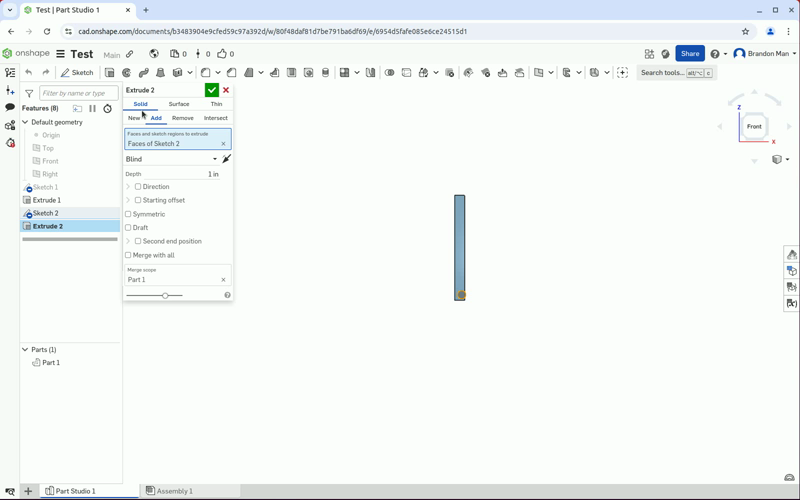
mouse_move(137, 120)
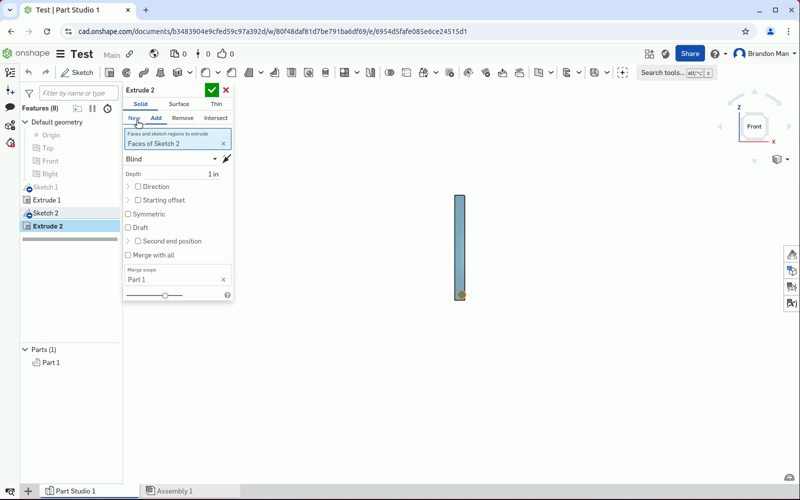
click(137, 120)
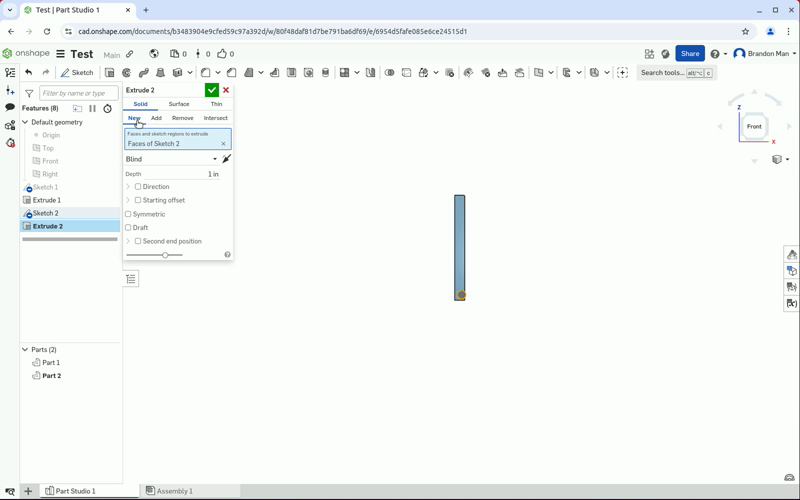
key(tab, 4)
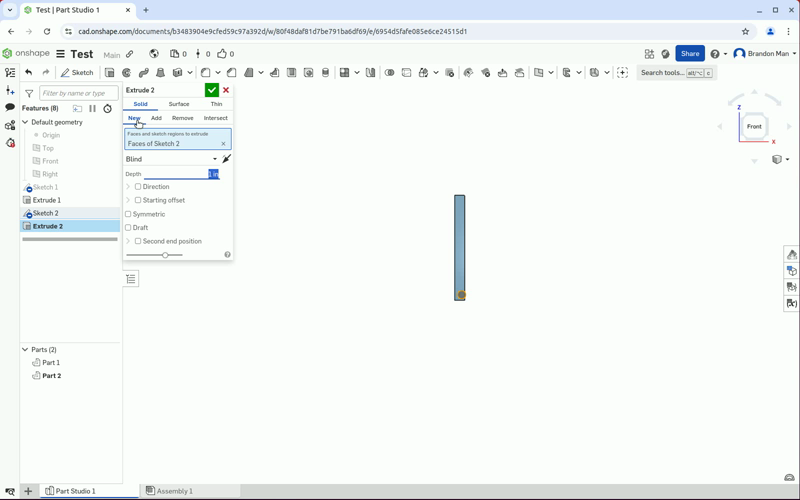
text(-23.108)
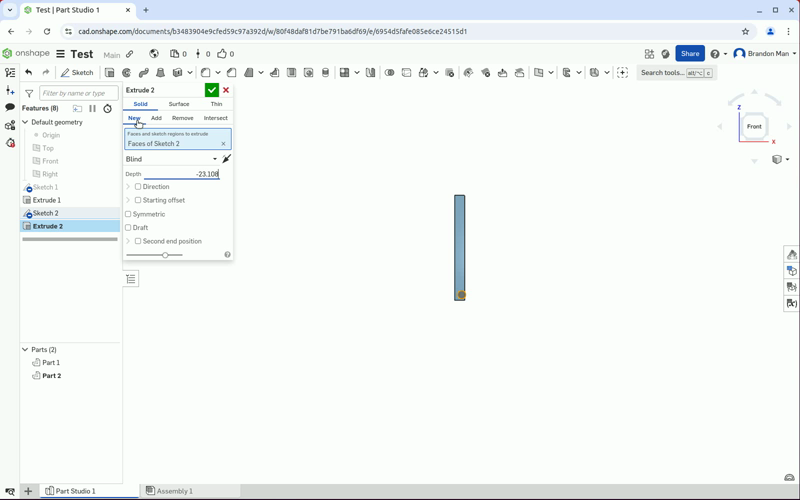
key(enter)
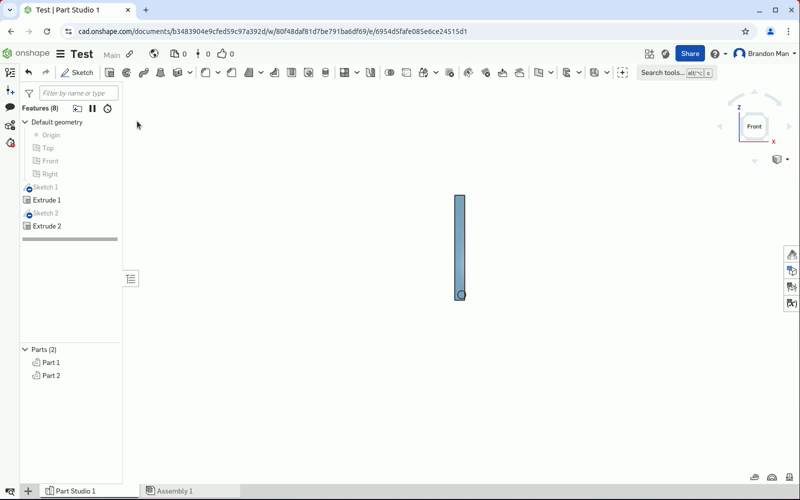
key(shift+h)
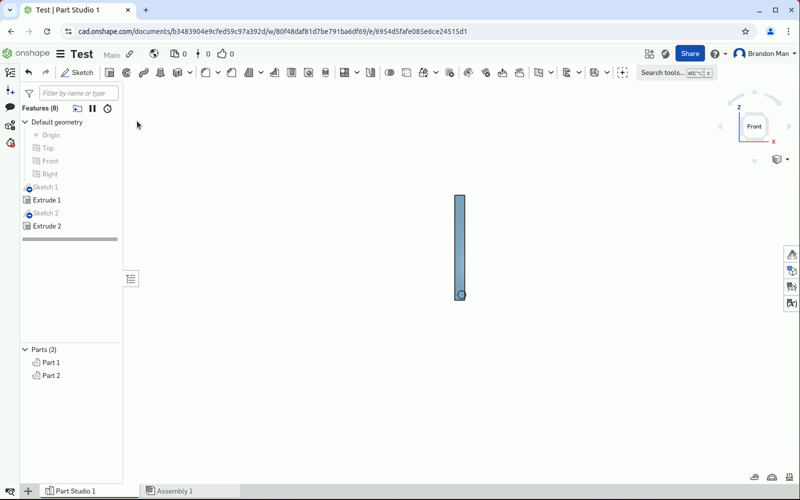
key(shift+h)
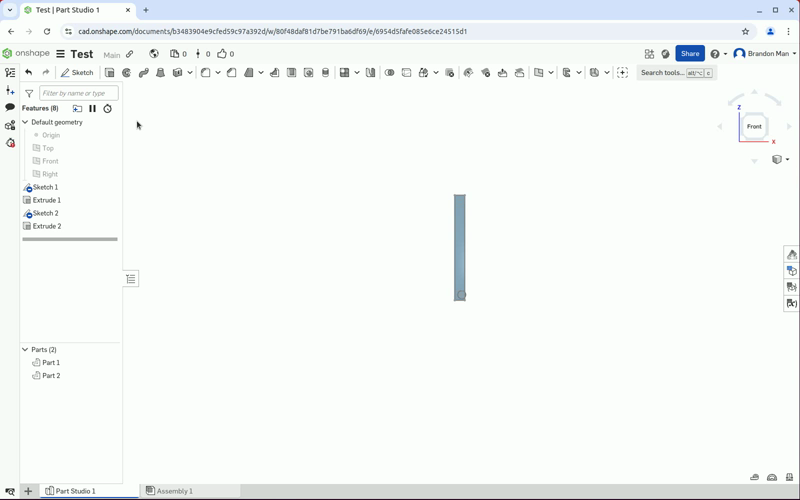
key(shift+7)
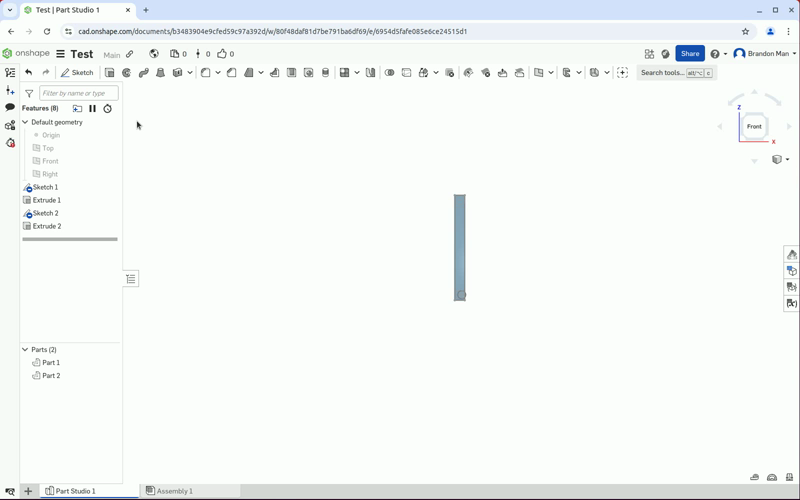
key(left, 2)
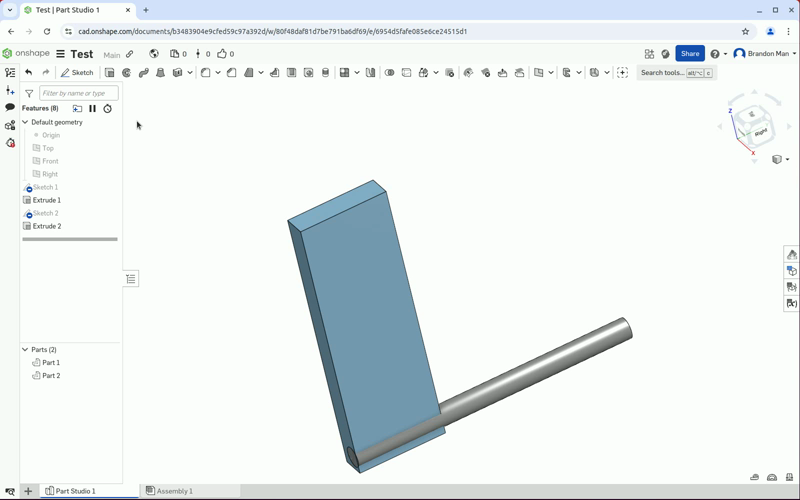
key(down, 2)
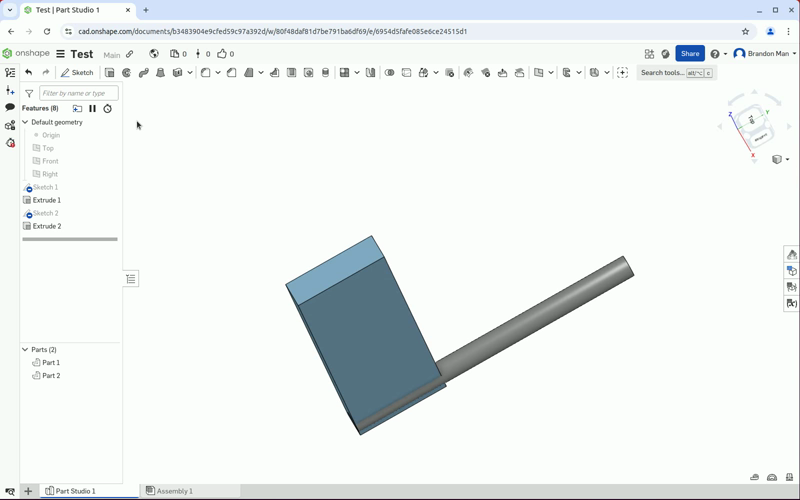
key(up, 2)
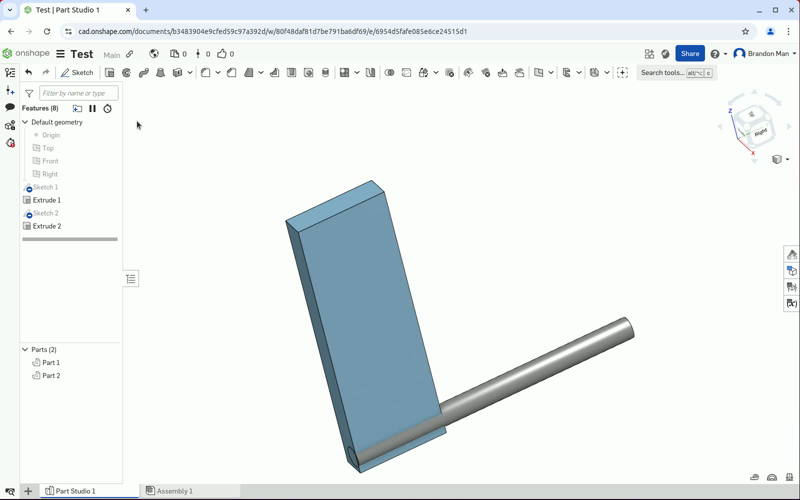
key(right, 2)
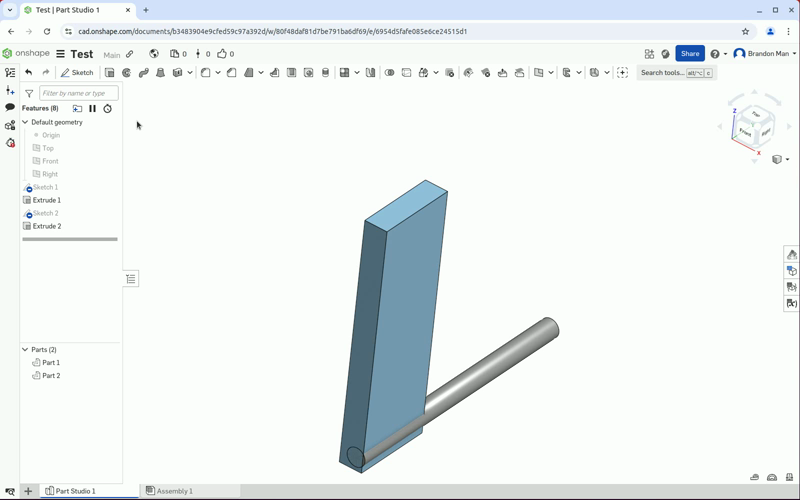
mouse_move(73, 189)
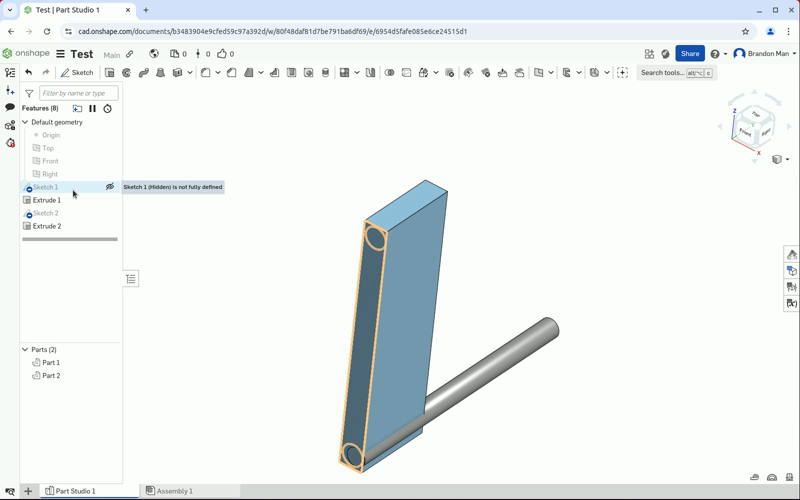
click(73, 189)